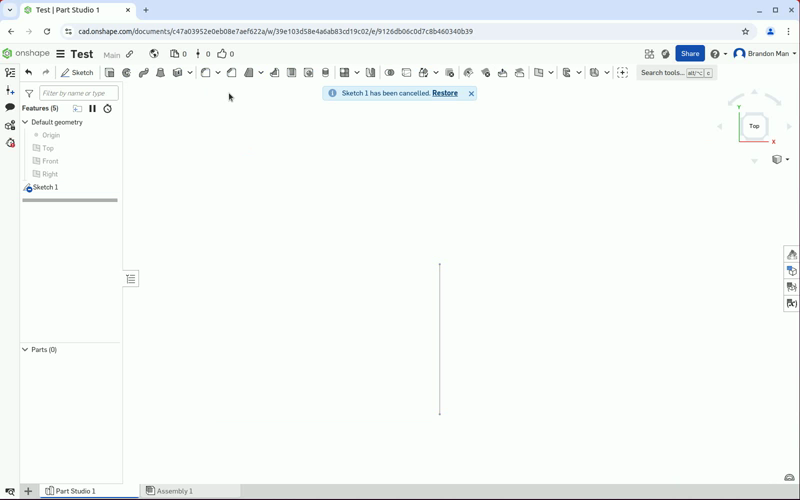
key(shift+h)
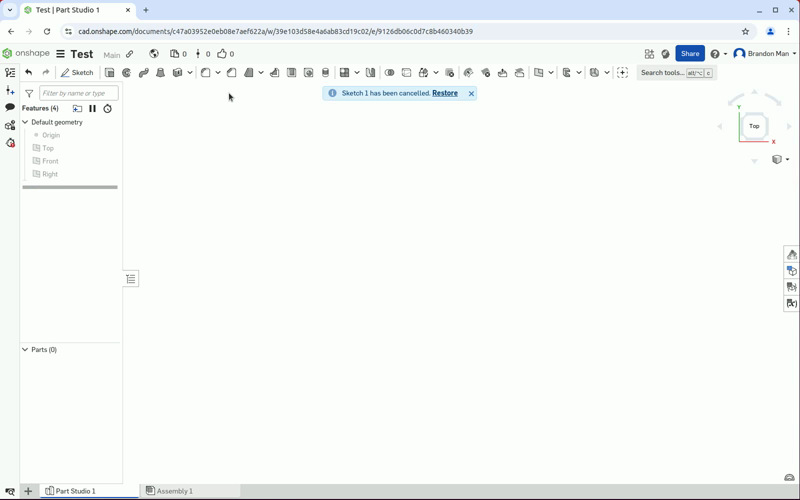
key(shift+s)
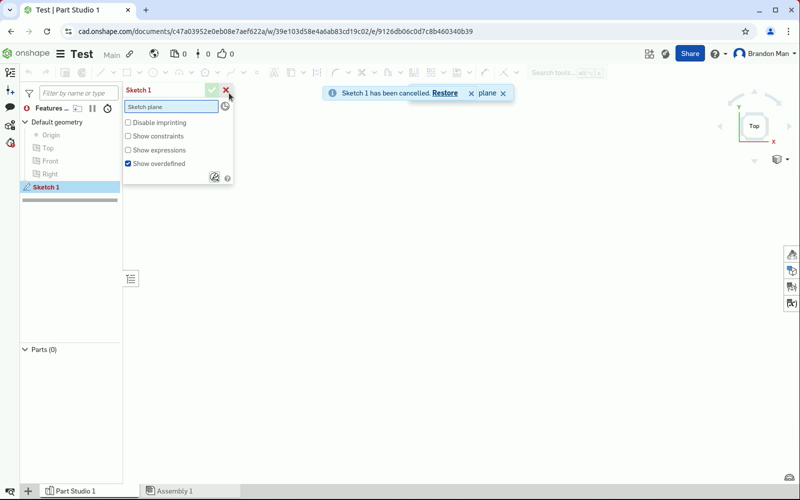
mouse_move(73, 150)
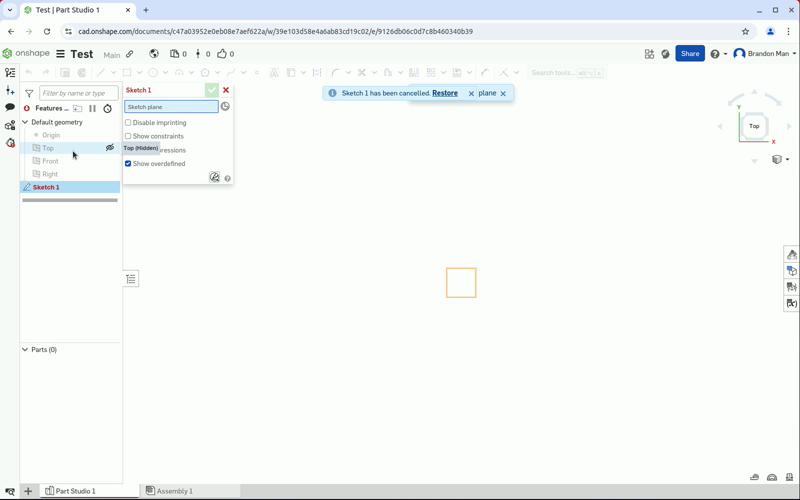
click(73, 150)
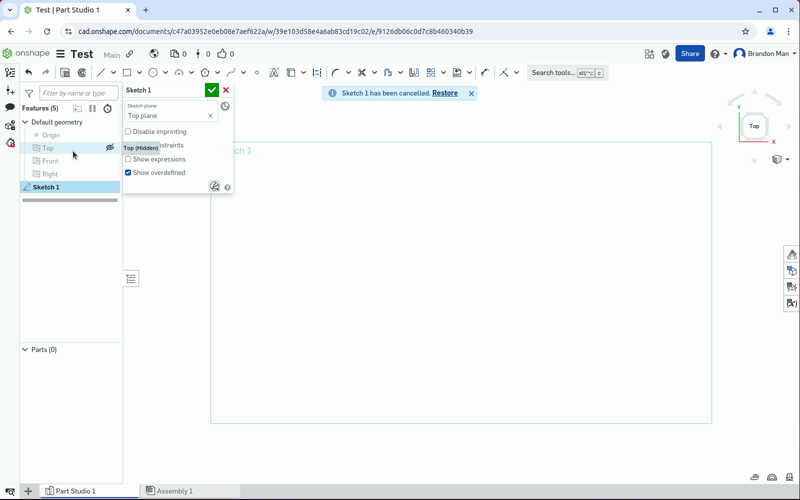
mouse_move(73, 352)
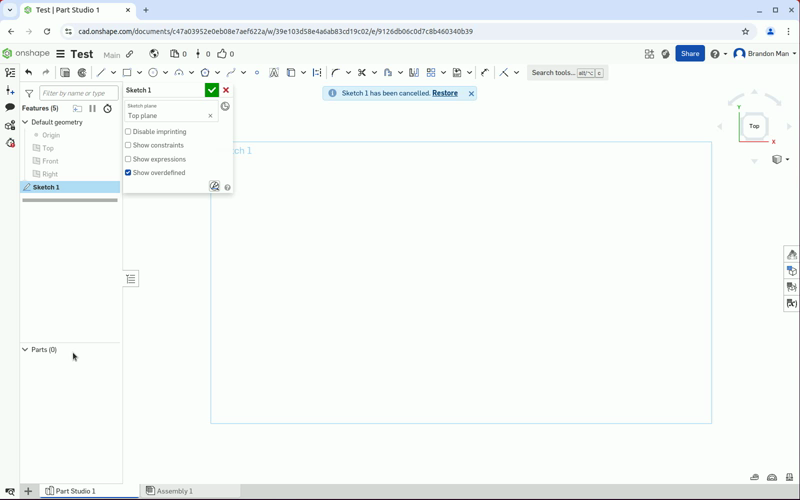
key(y)
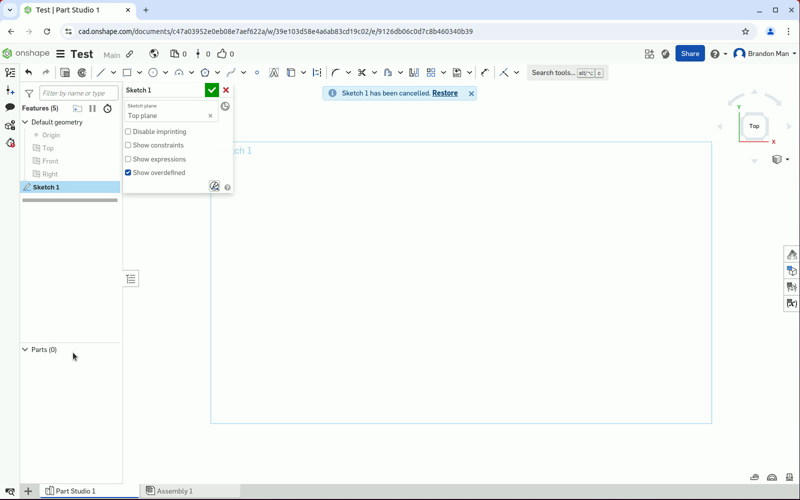
key(l)
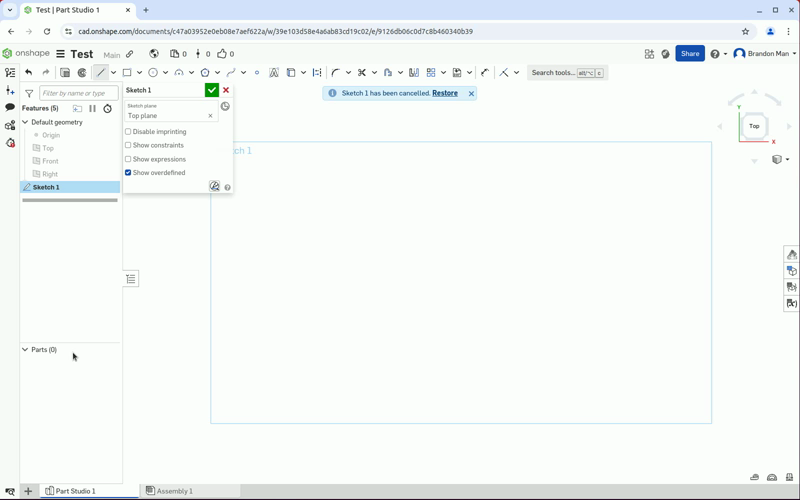
key_down(shift)
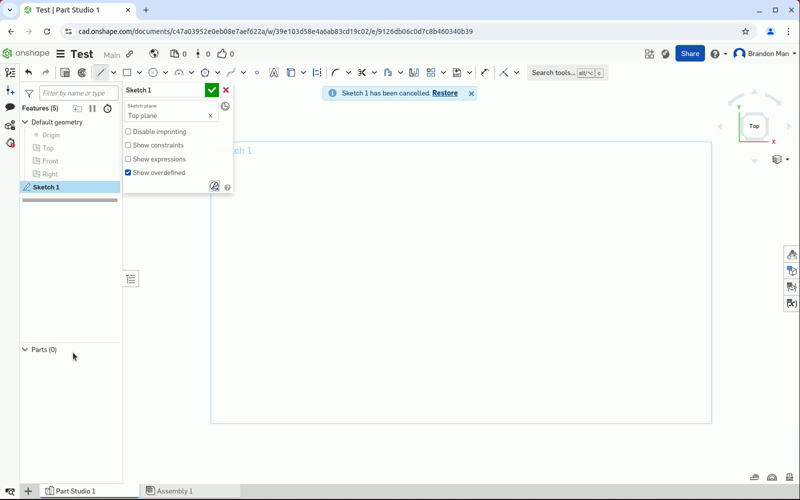
mouse_move(414, 309)
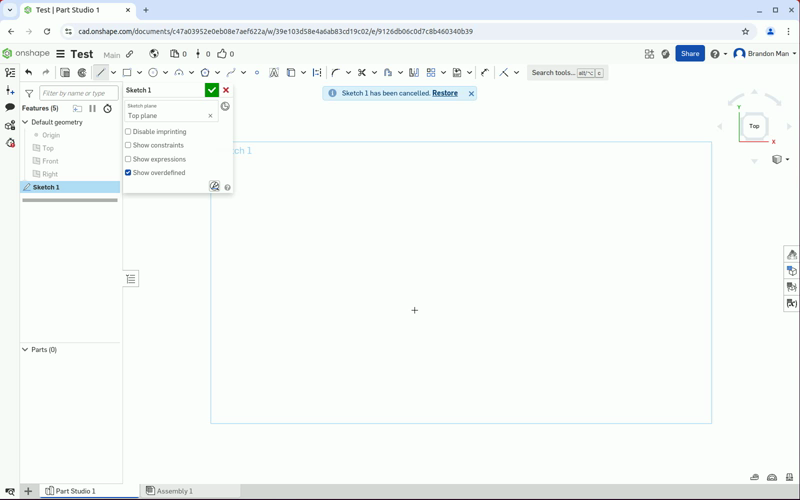
click(414, 309)
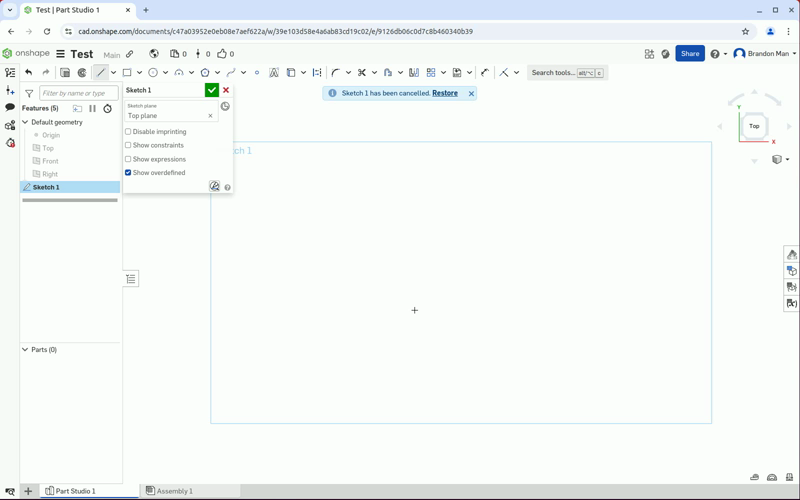
key_up(shift)
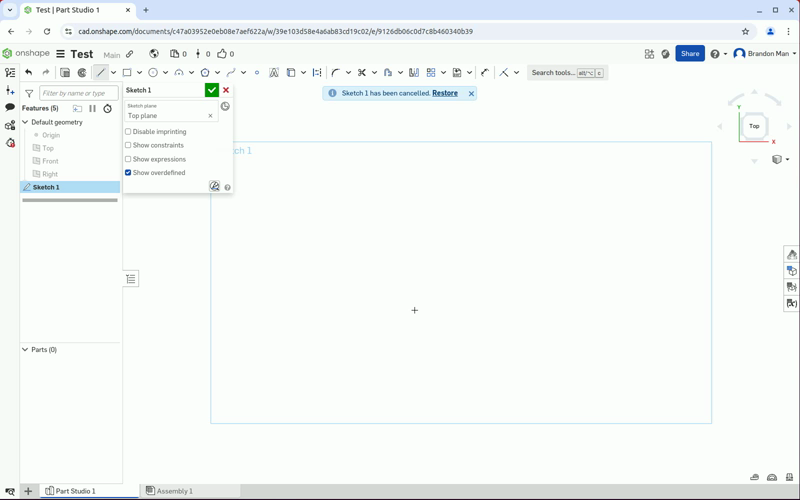
key_down(shift)
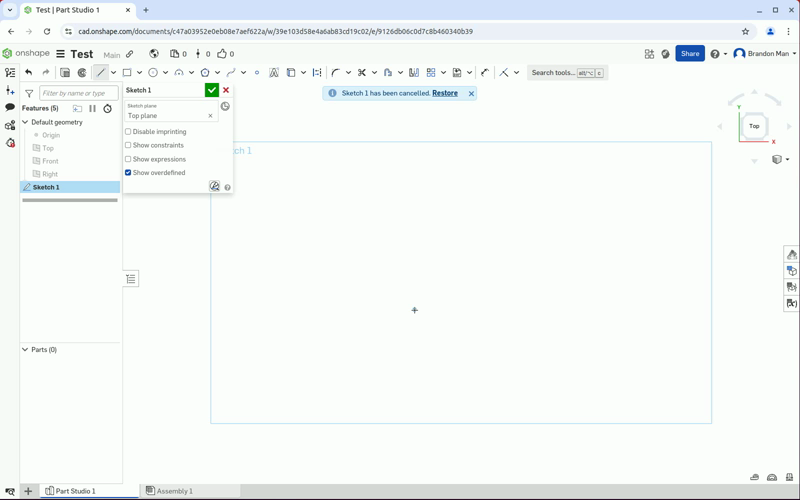
mouse_move(507, 309)
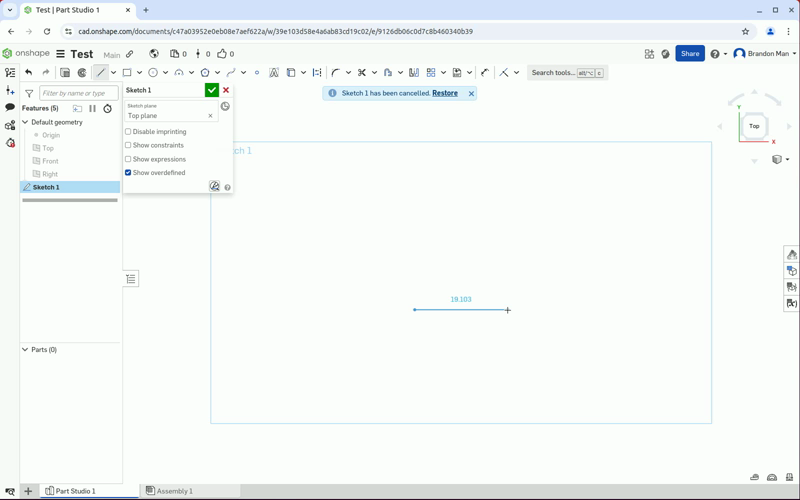
click(507, 309)
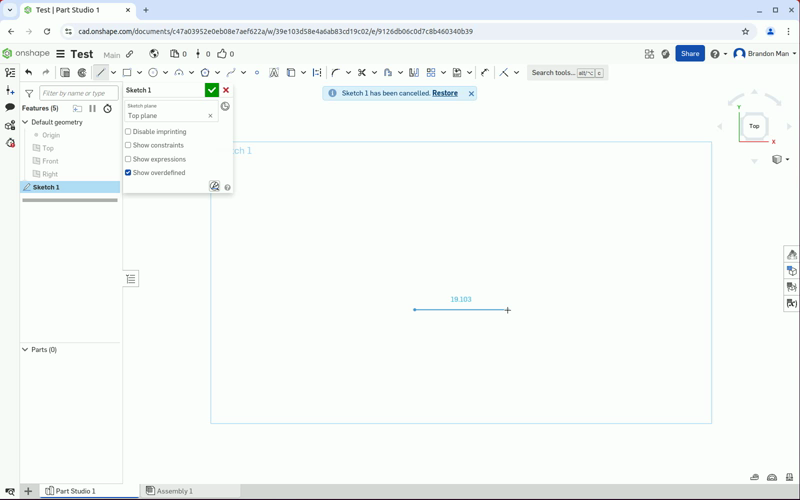
key_up(shift)
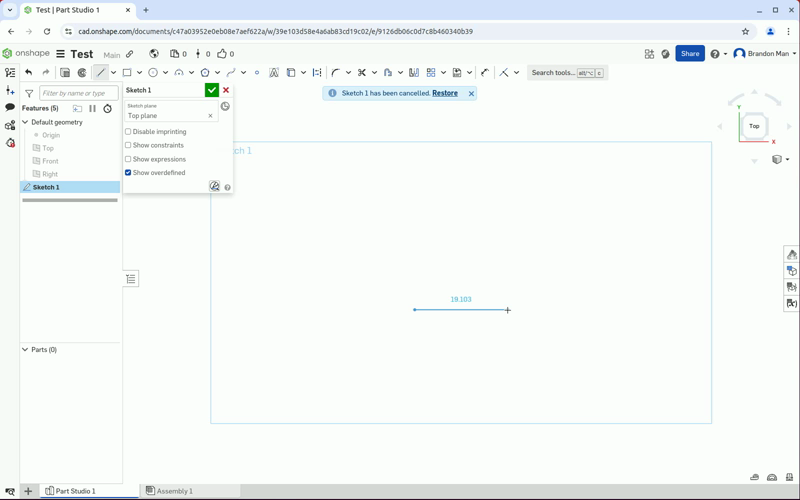
key_down(shift)
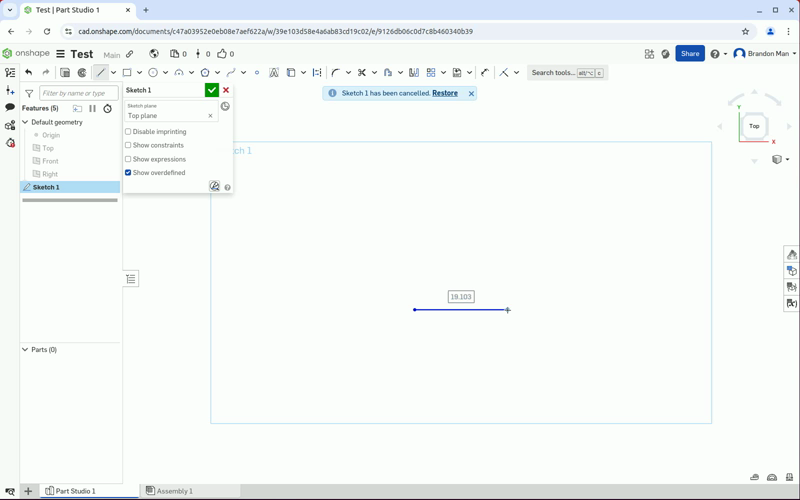
mouse_move(507, 201)
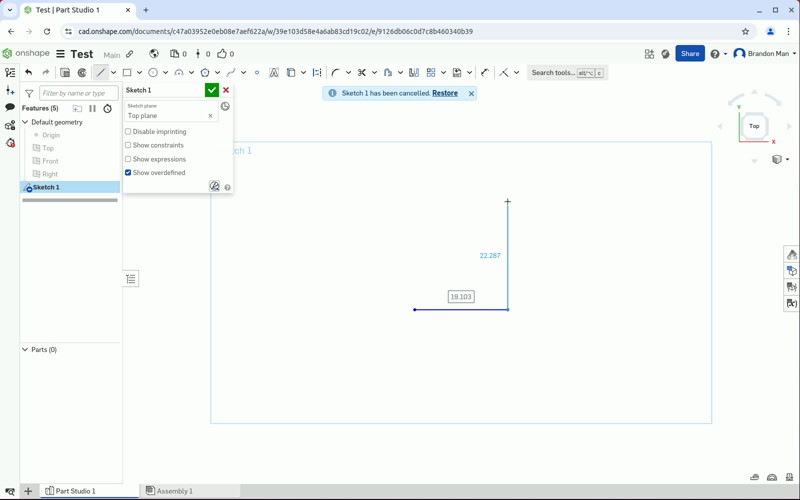
click(507, 201)
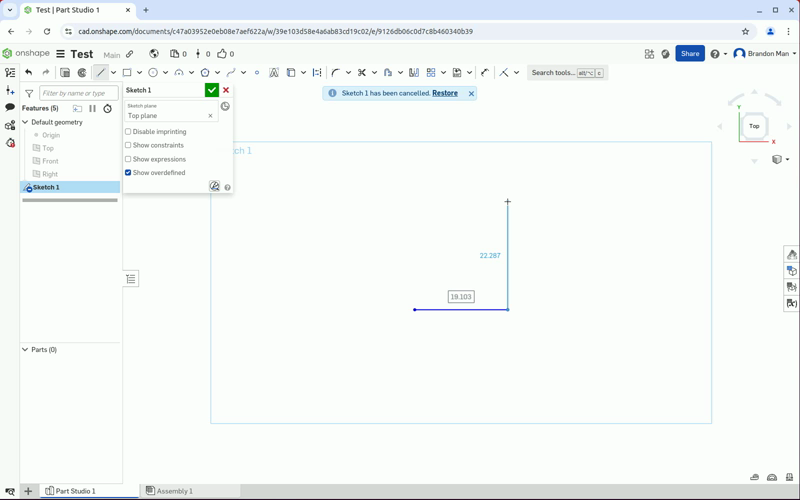
key_up(shift)
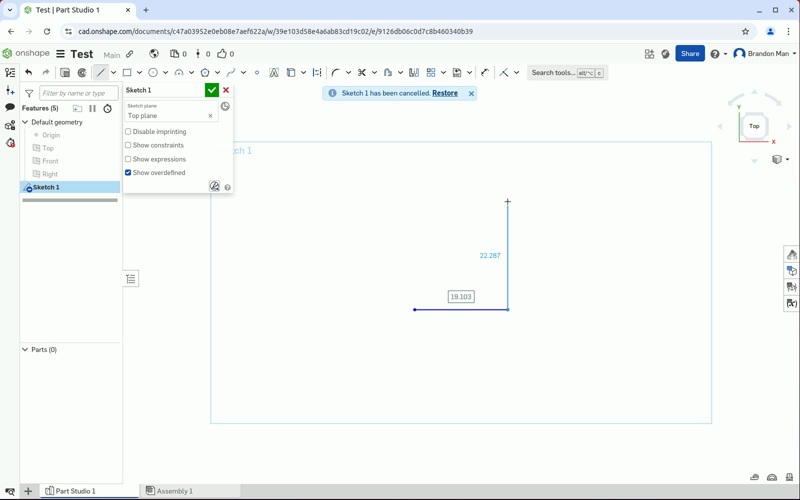
key_down(shift)
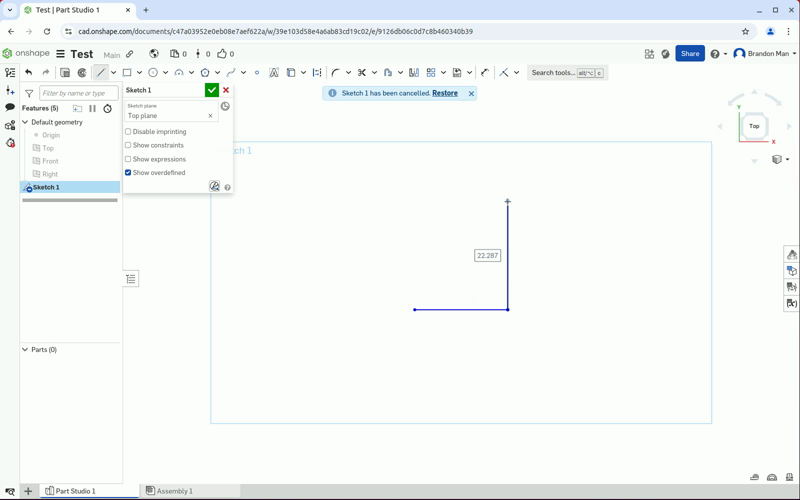
mouse_move(414, 201)
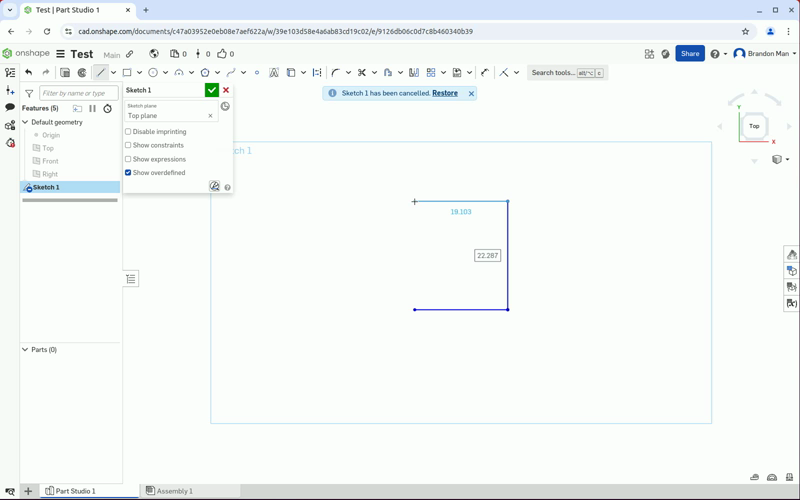
click(414, 201)
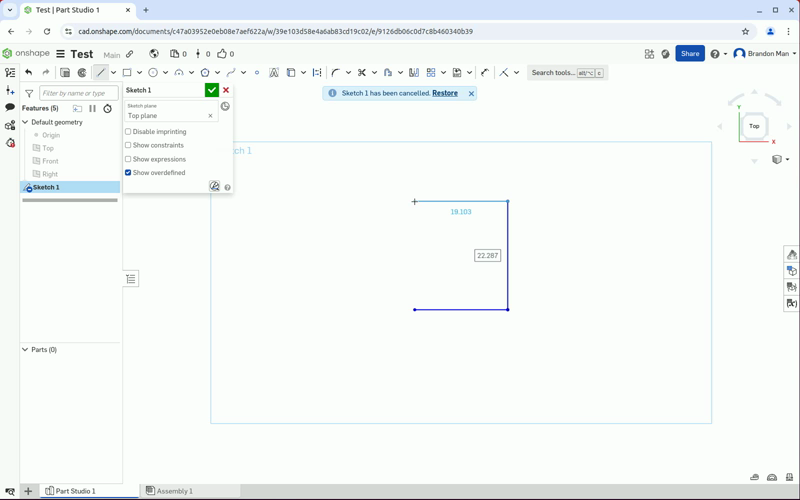
key_up(shift)
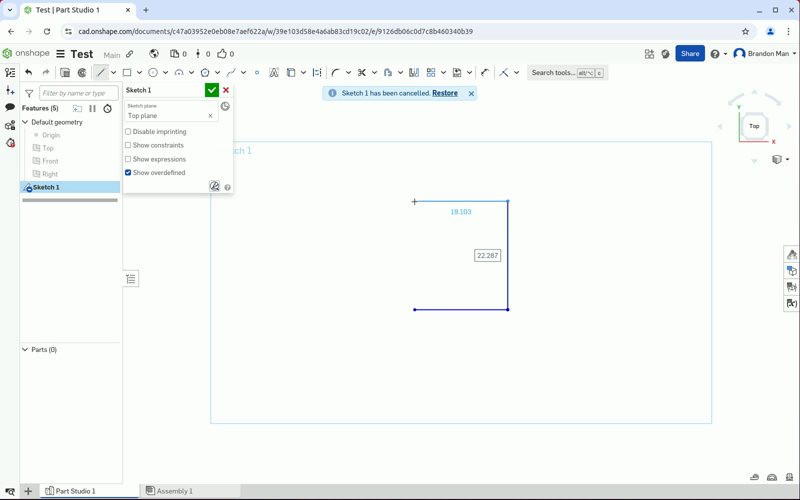
key_down(shift)
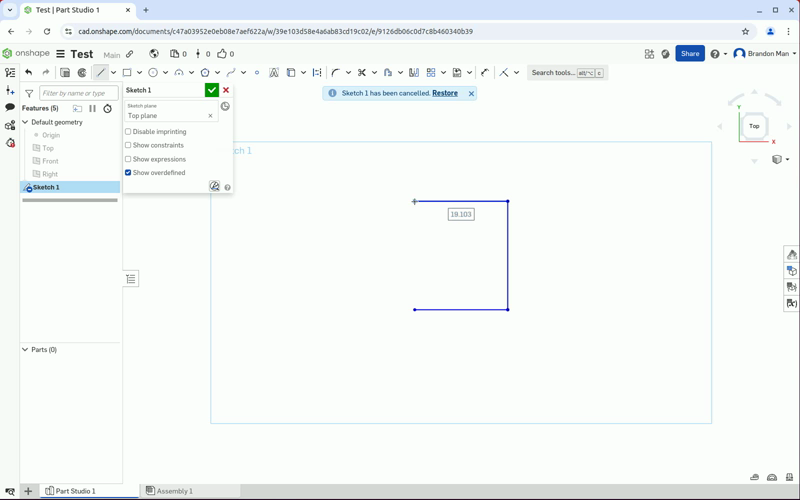
mouse_move(414, 309)
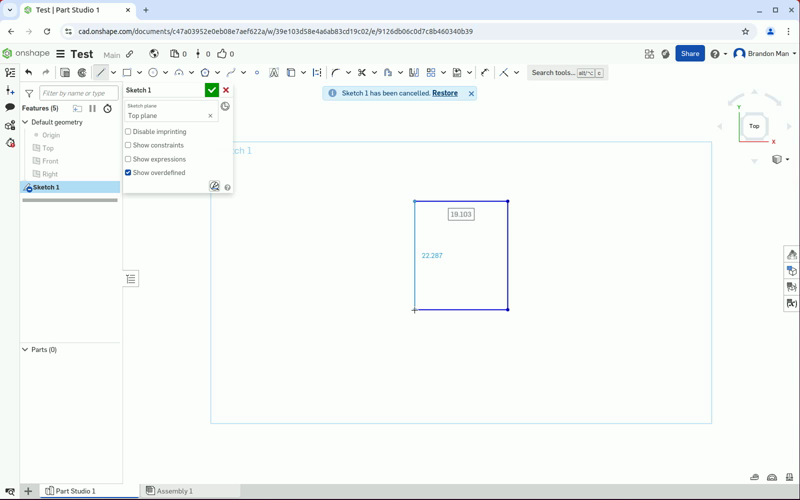
key_up(shift)
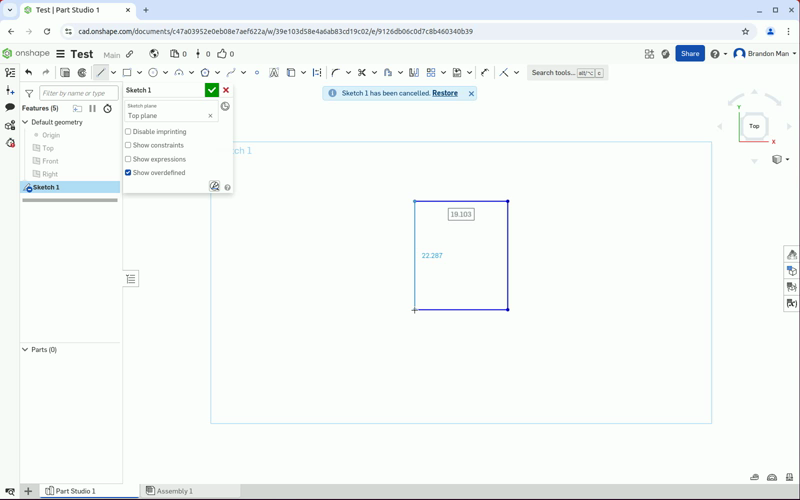
click(414, 309)
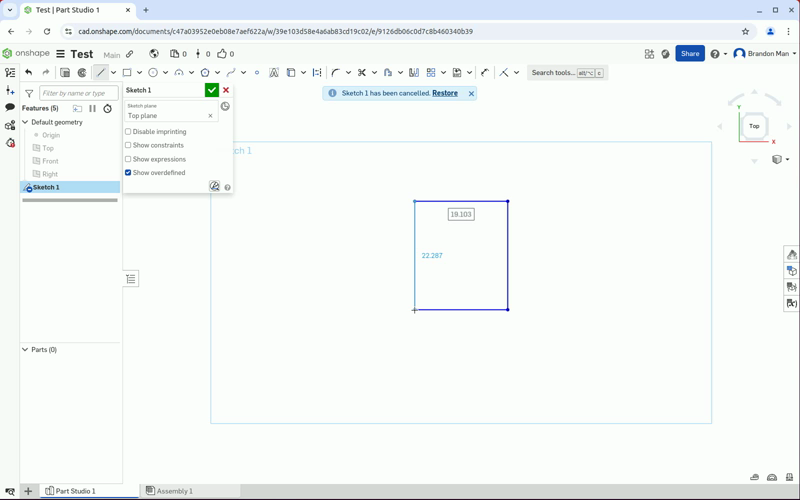
key(esc)
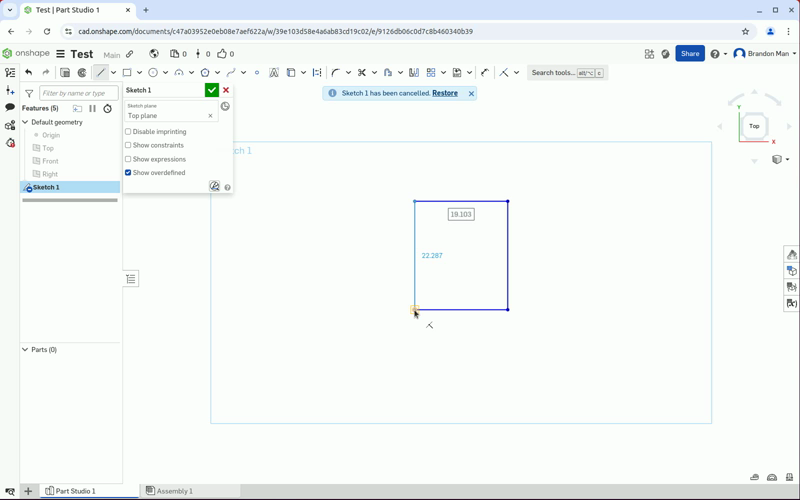
mouse_move(454, 257)
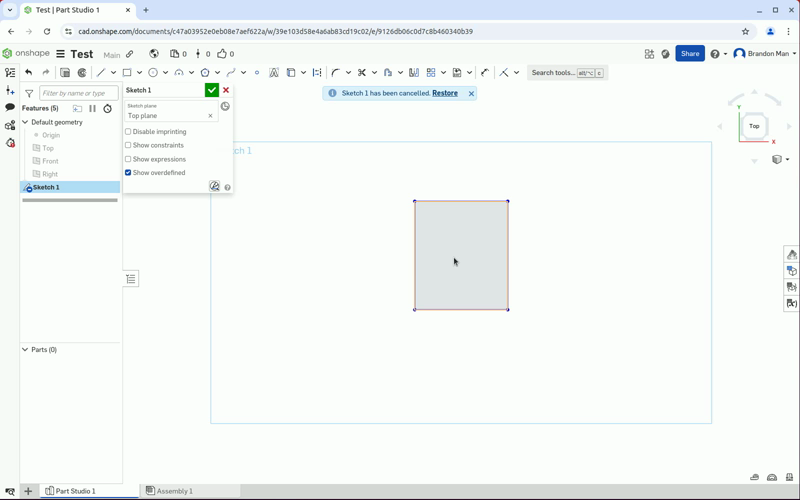
click(454, 257)
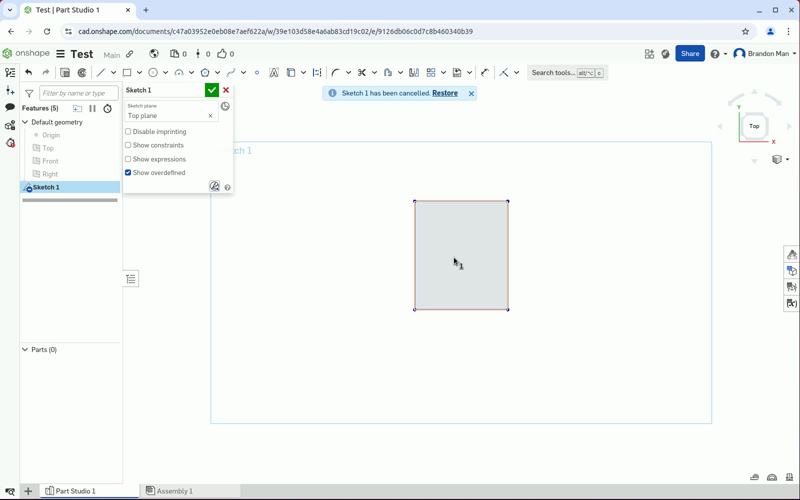
mouse_move(73, 352)
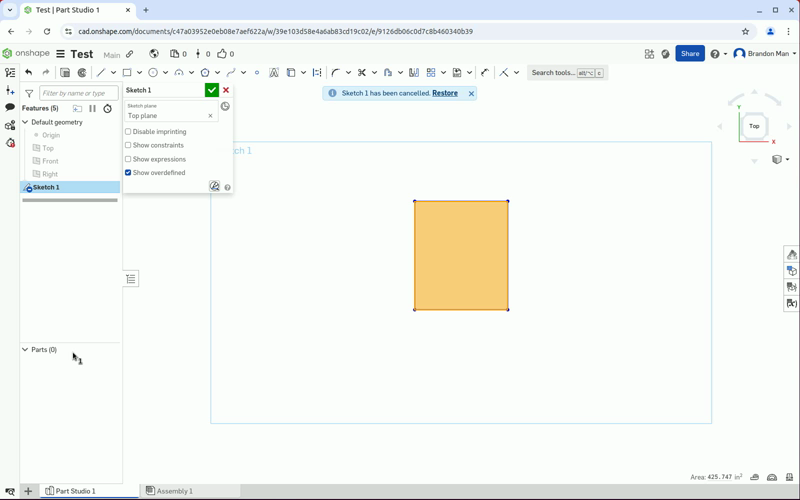
key(shift+y)
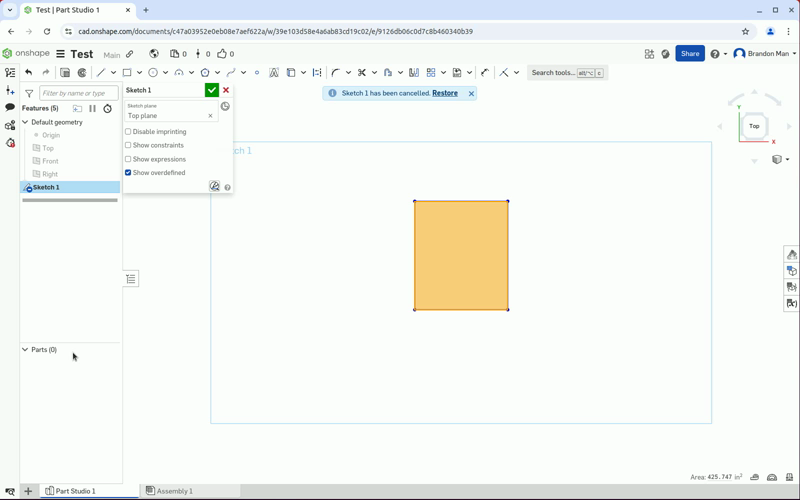
key(shift+e)
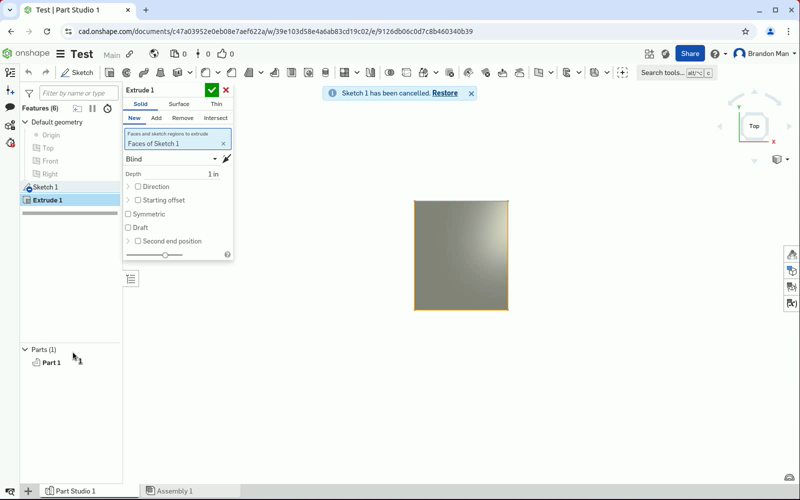
mouse_move(143, 106)
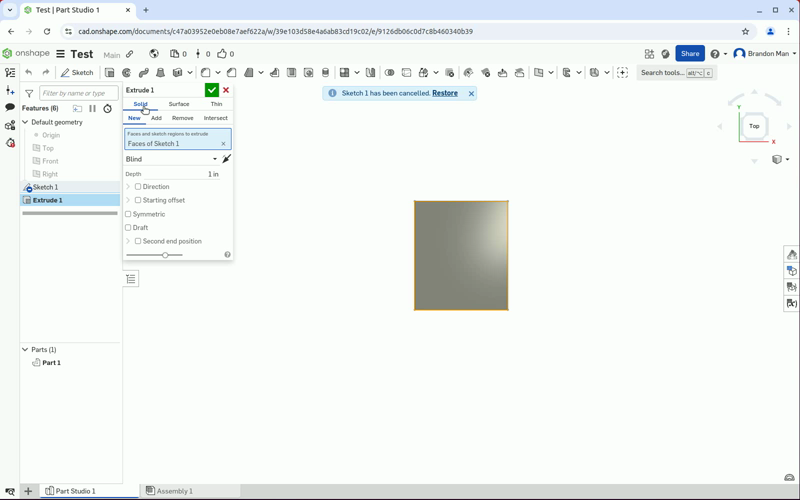
click(143, 106)
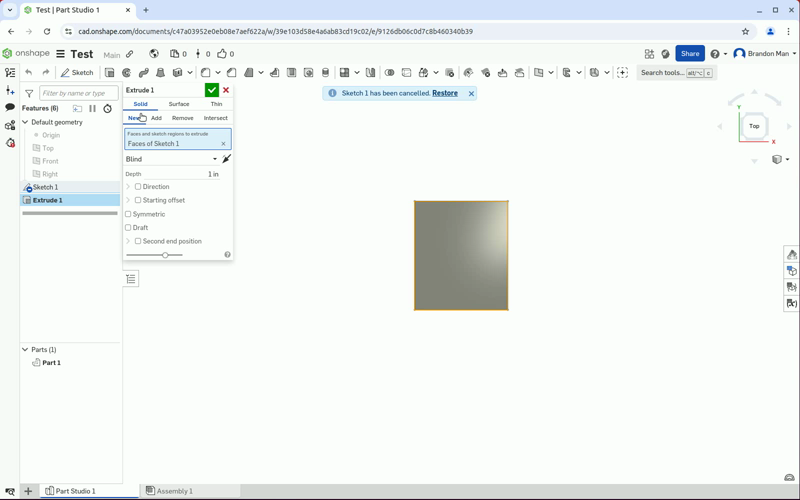
mouse_move(137, 120)
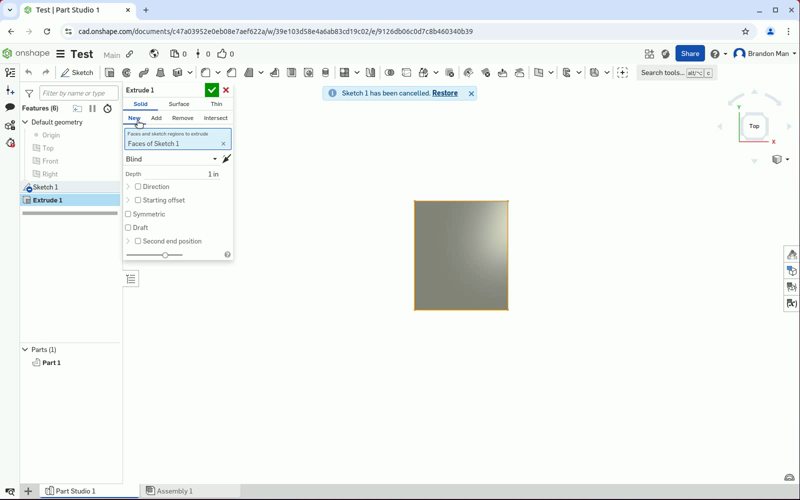
click(137, 120)
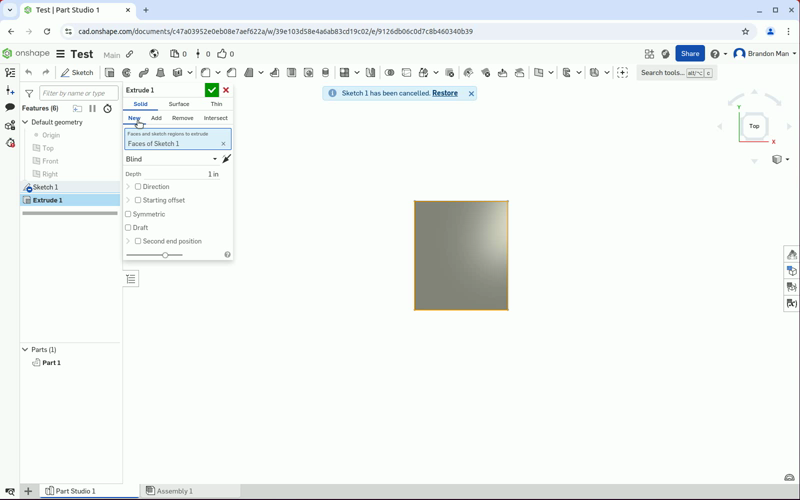
key(tab, 4)
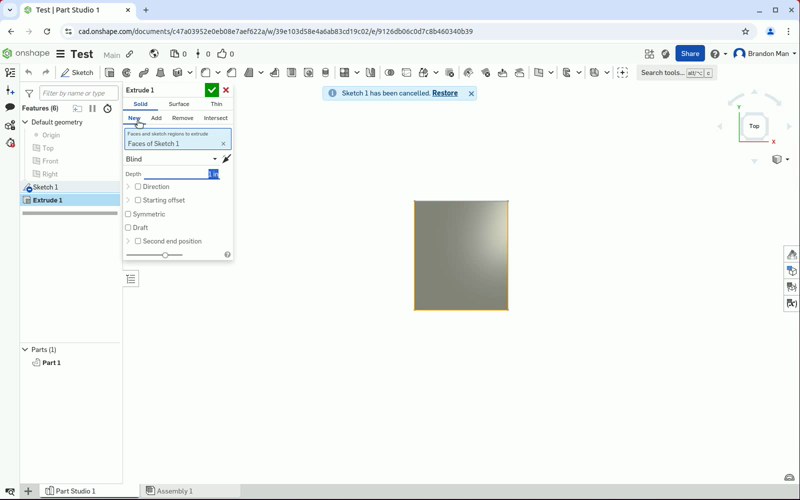
text(6.258)
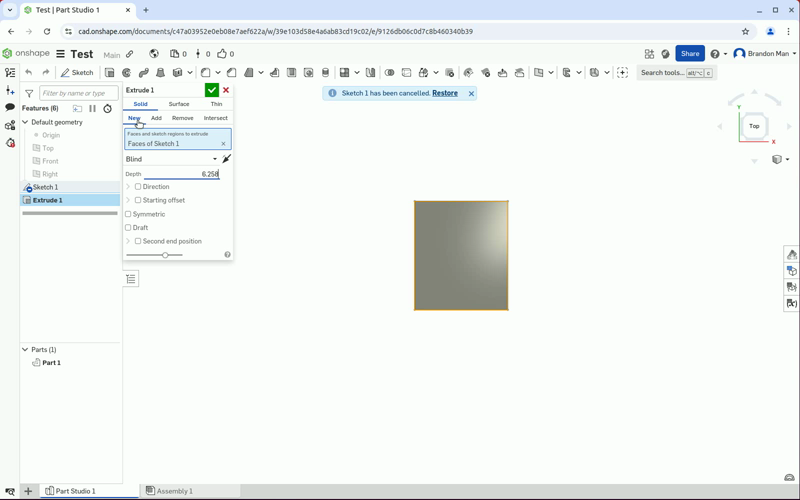
key(enter)
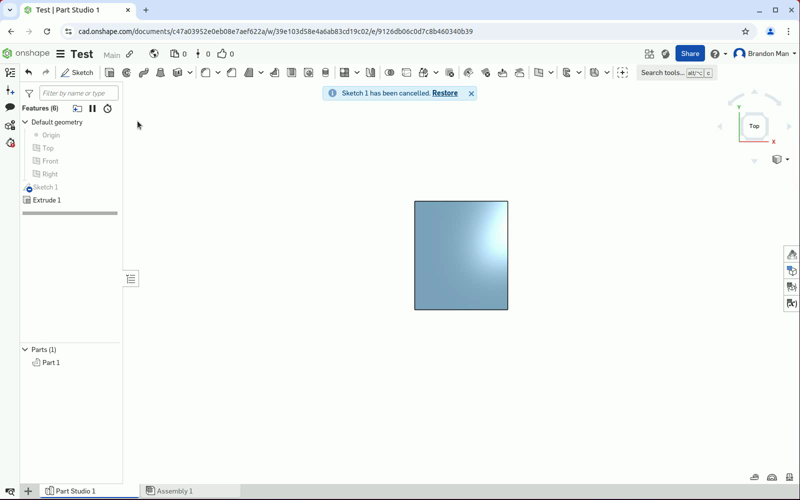
key(shift+h)
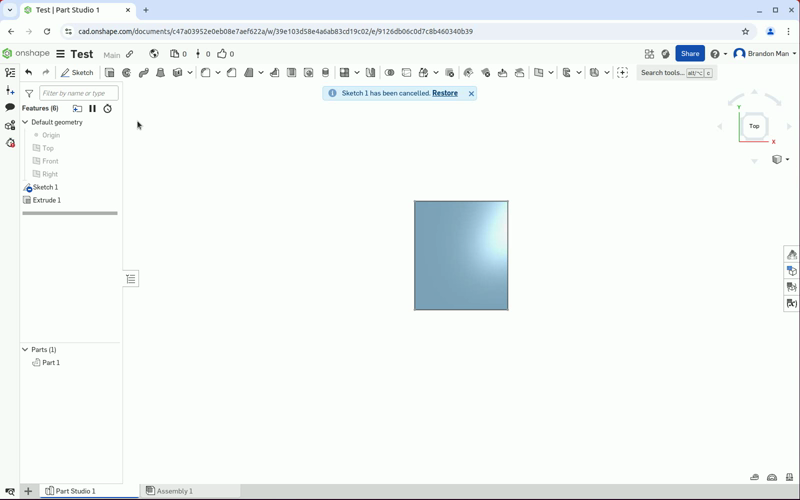
key(shift+h)
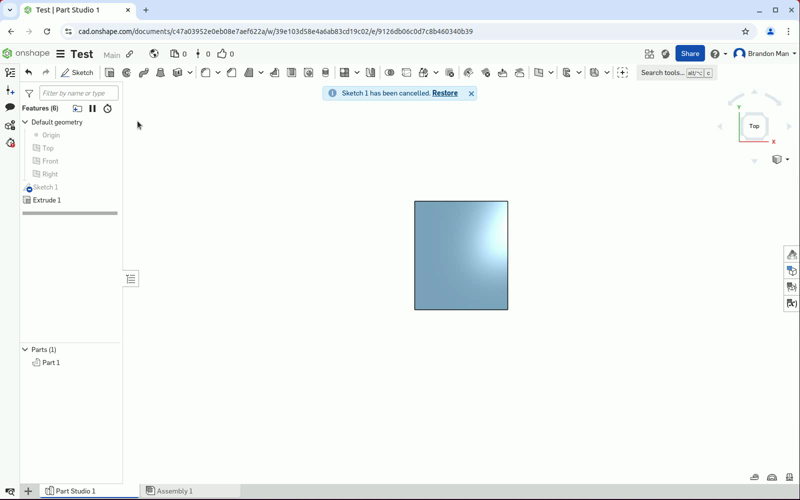
mouse_move(73, 189)
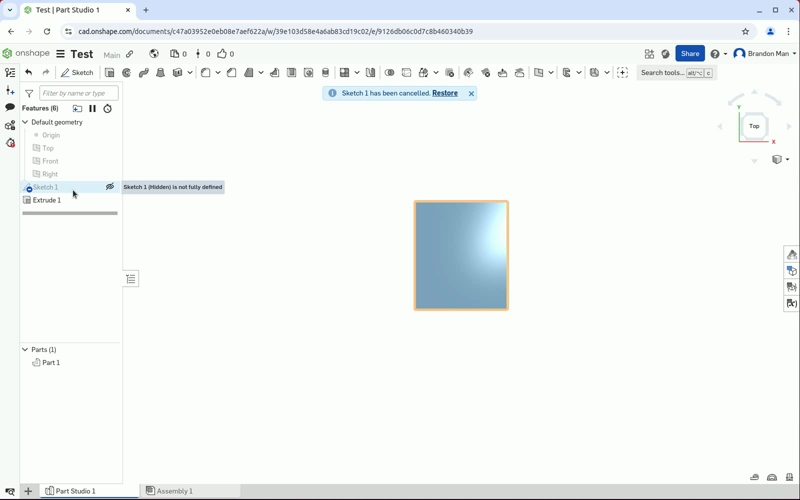
click(73, 189)
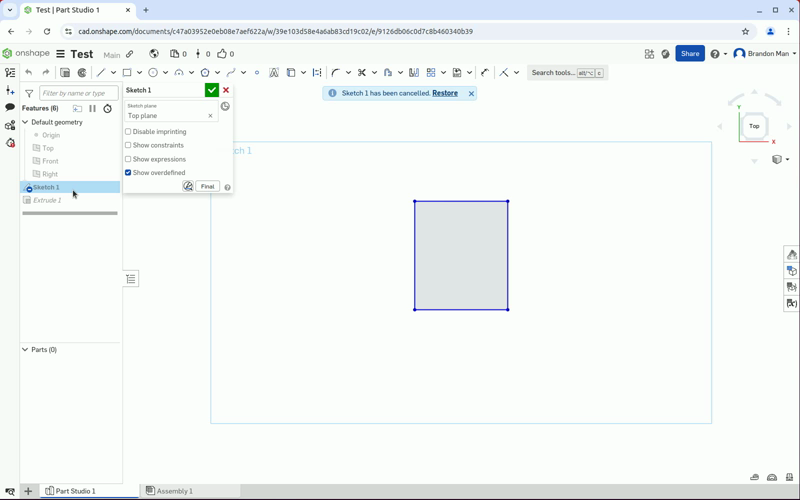
mouse_move(229, 92)
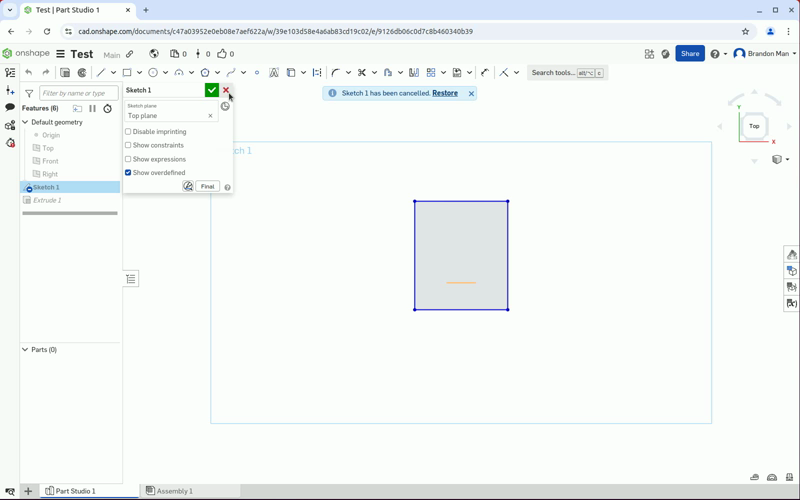
click(229, 92)
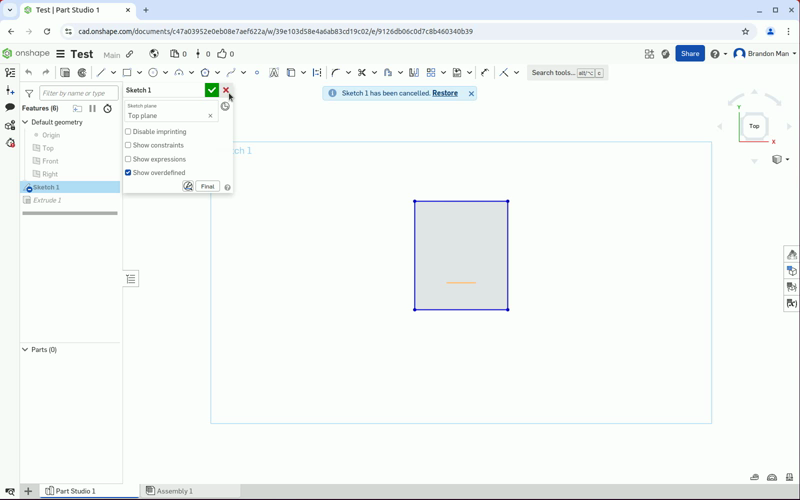
key(shift+s)
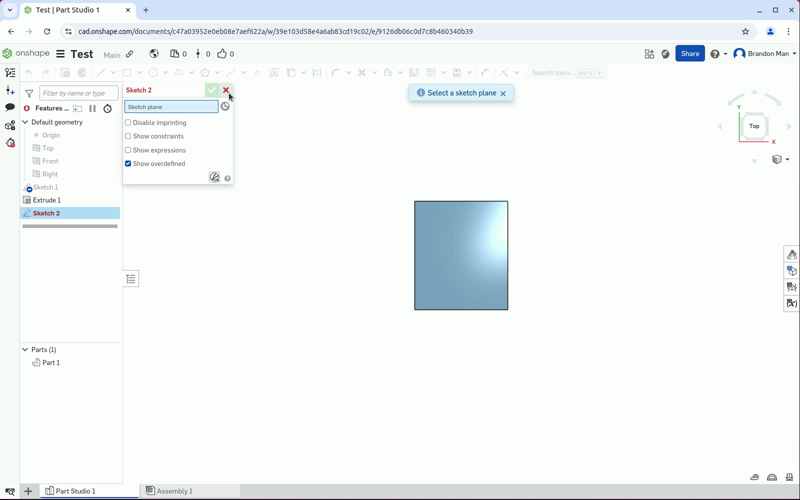
mouse_move(73, 150)
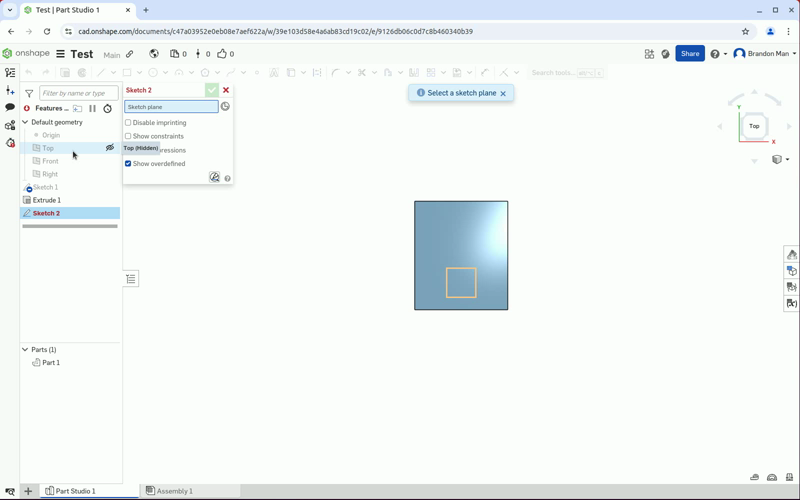
click(73, 150)
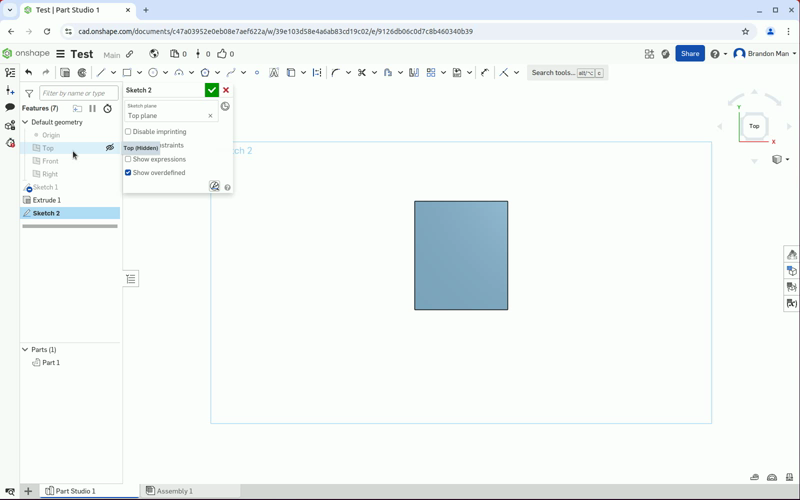
mouse_move(73, 352)
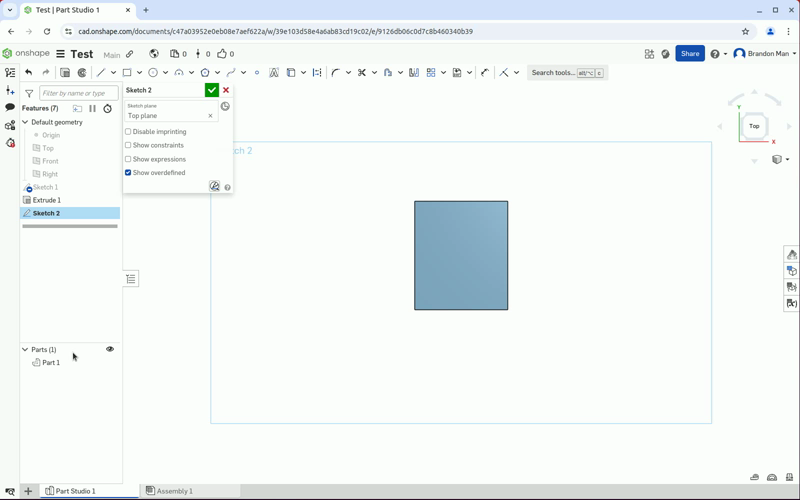
key(y)
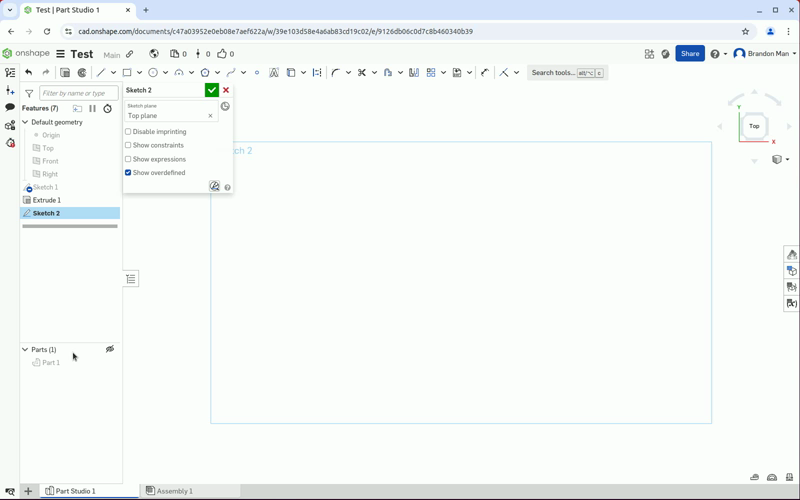
key(l)
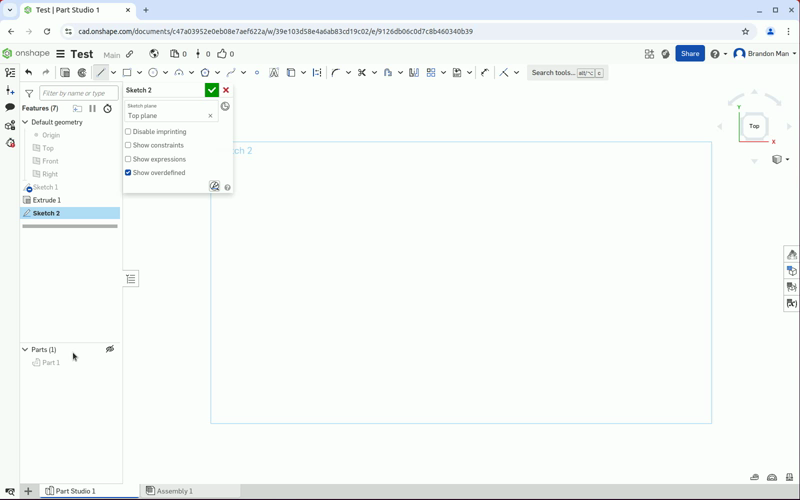
key_down(shift)
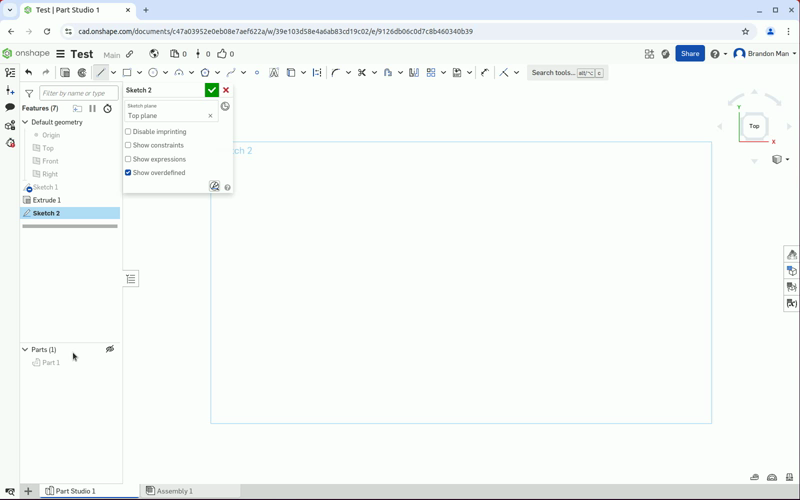
mouse_move(370, 395)
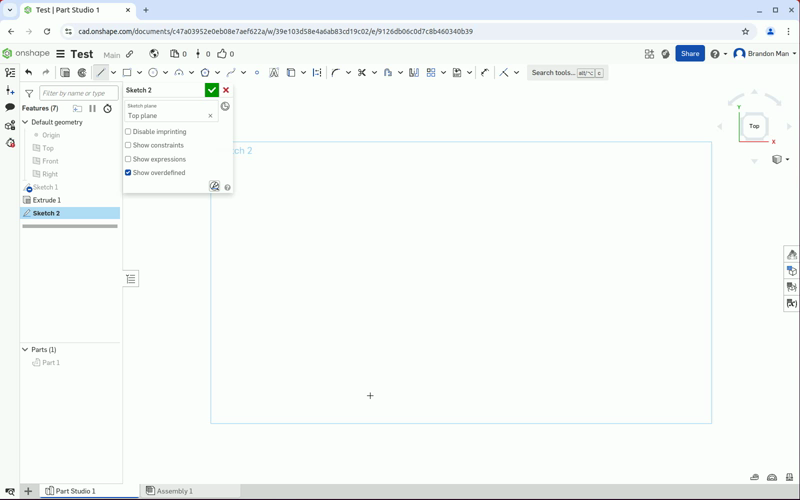
click(370, 395)
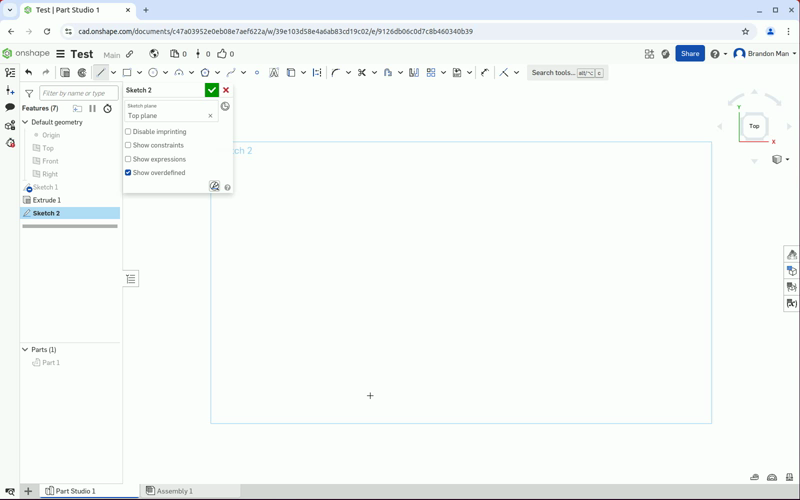
key_up(shift)
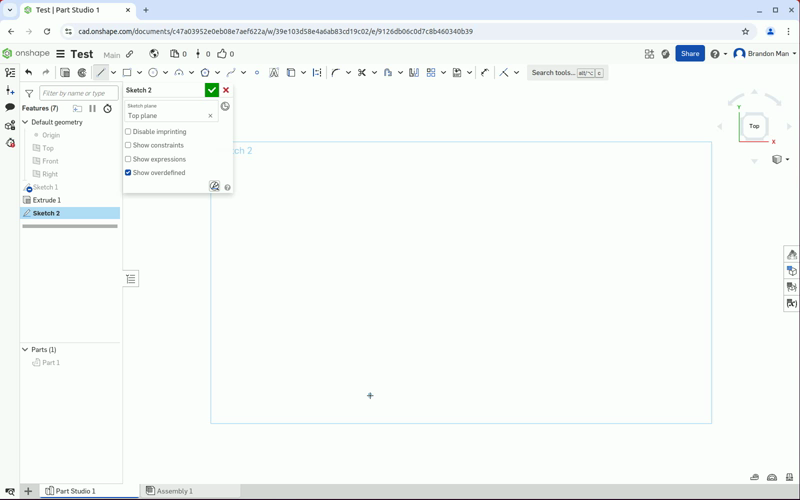
key_down(shift)
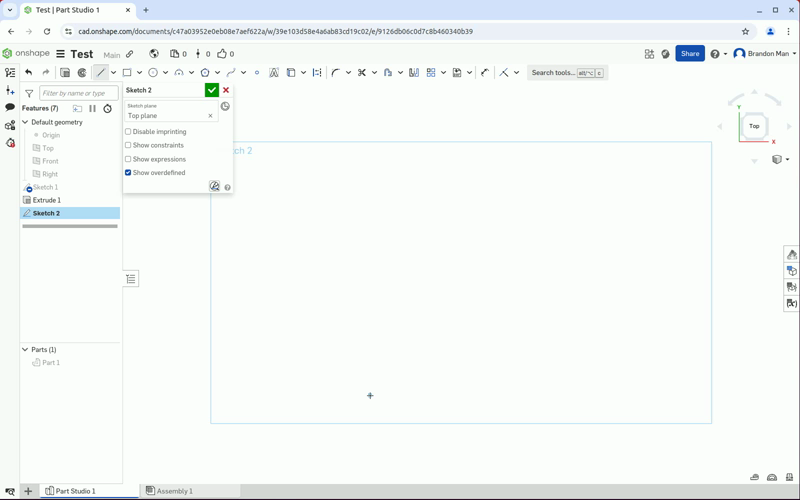
mouse_move(550, 395)
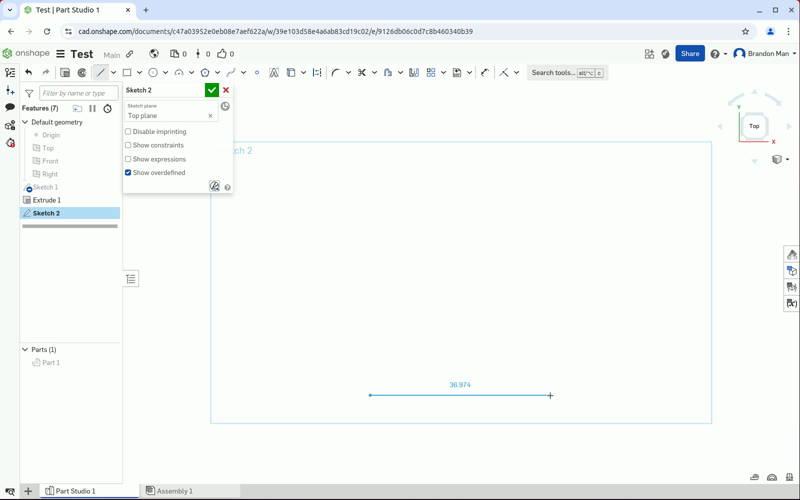
click(550, 395)
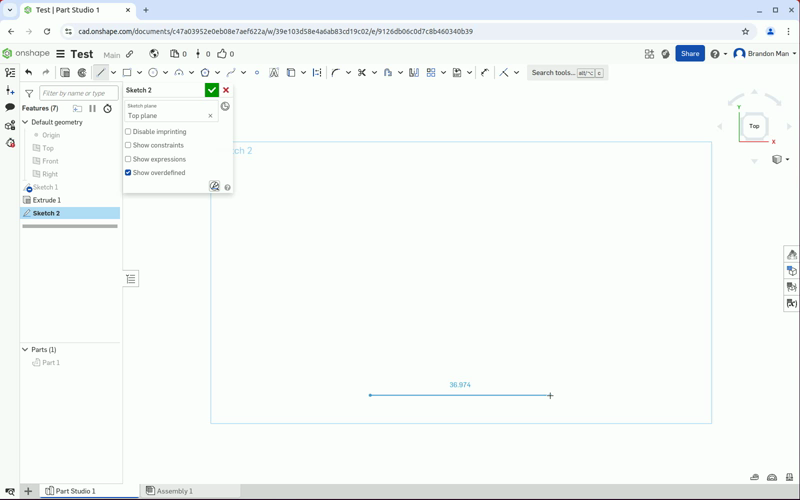
key_up(shift)
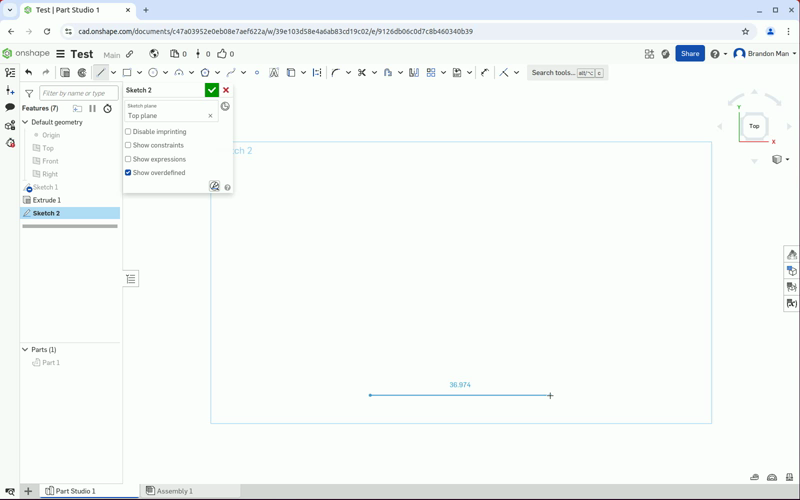
key_down(shift)
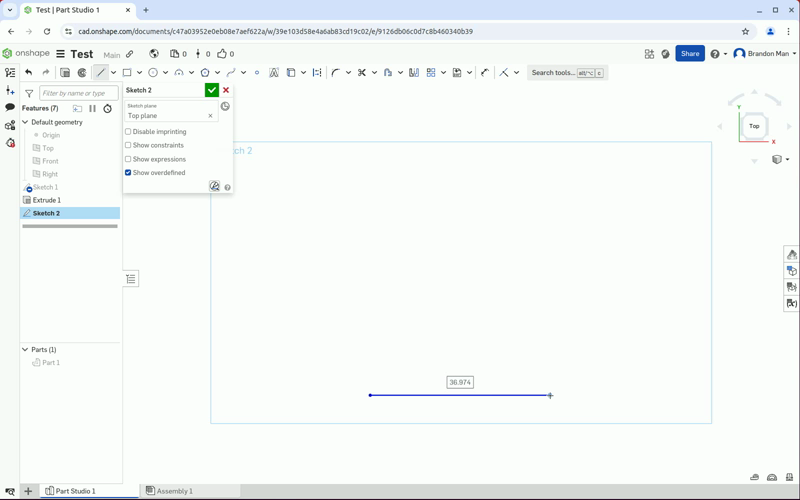
mouse_move(506, 310)
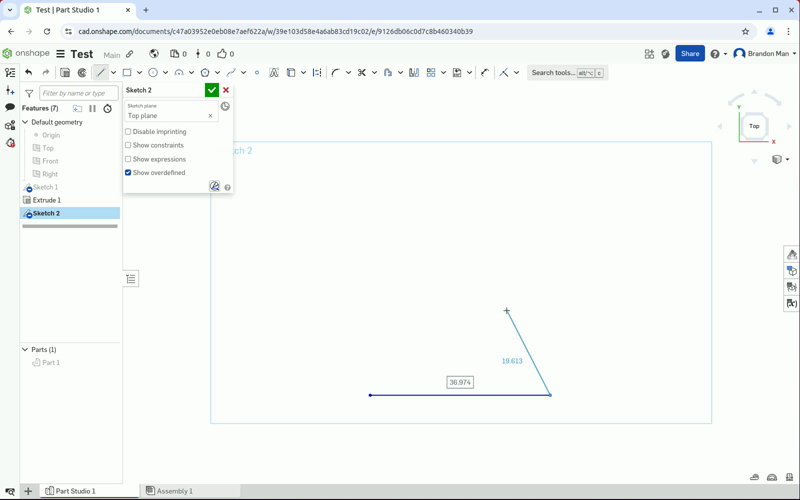
click(506, 310)
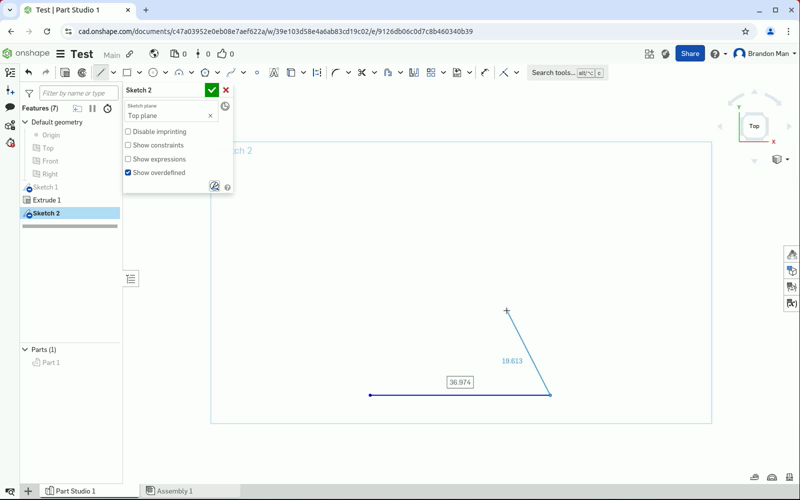
key_up(shift)
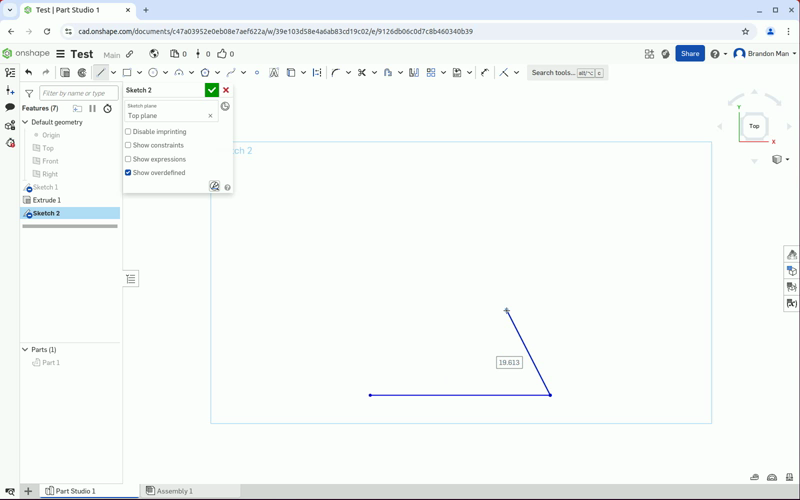
key_down(shift)
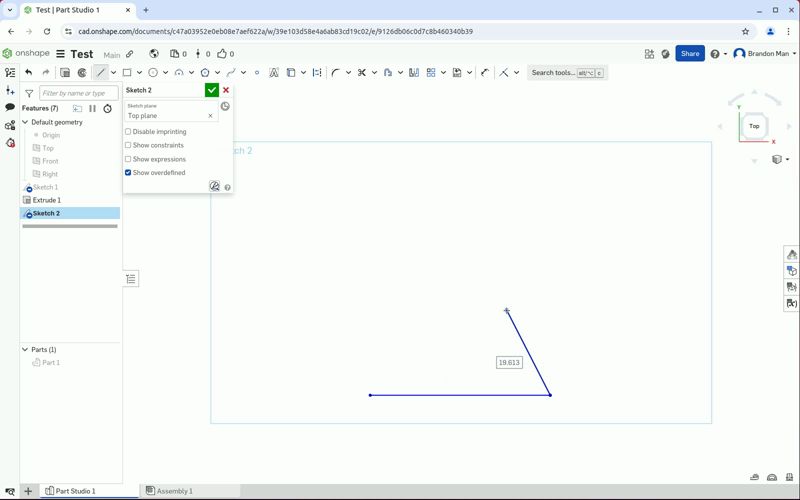
mouse_move(413, 310)
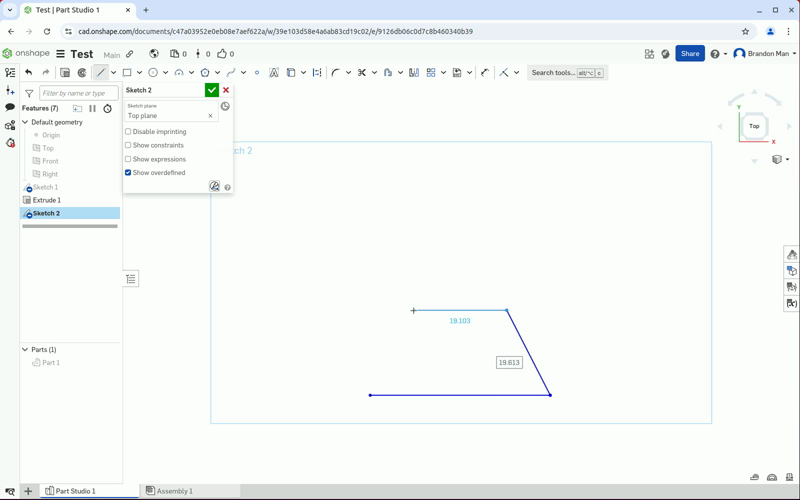
click(413, 310)
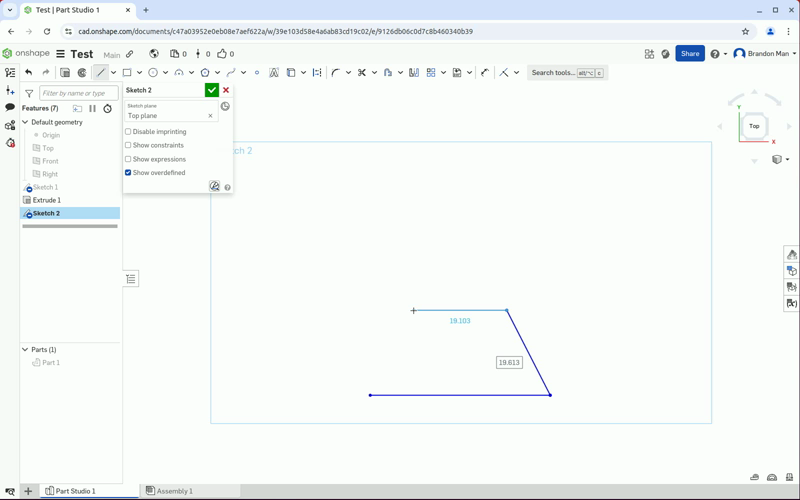
key_up(shift)
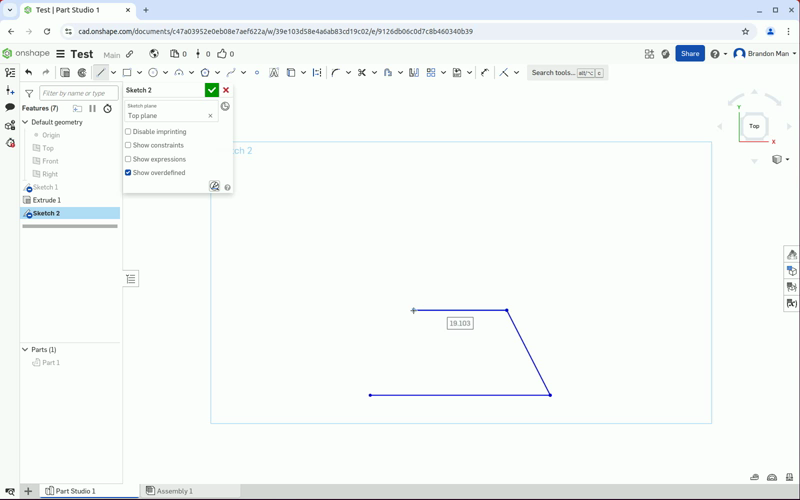
key_down(shift)
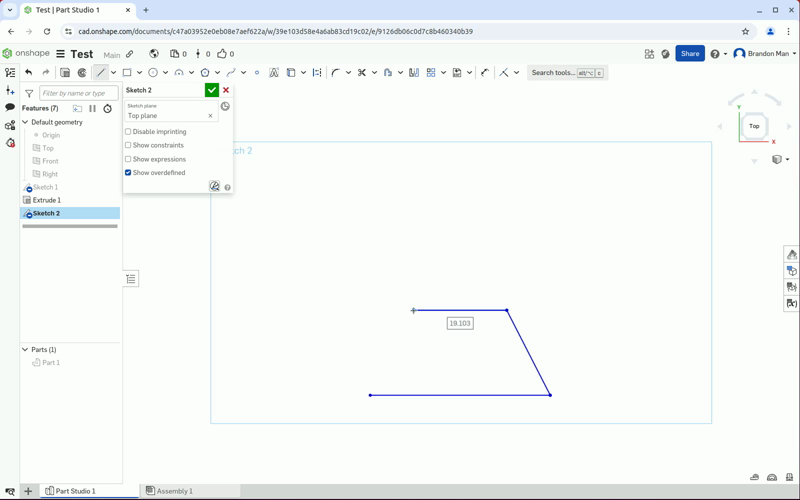
mouse_move(370, 395)
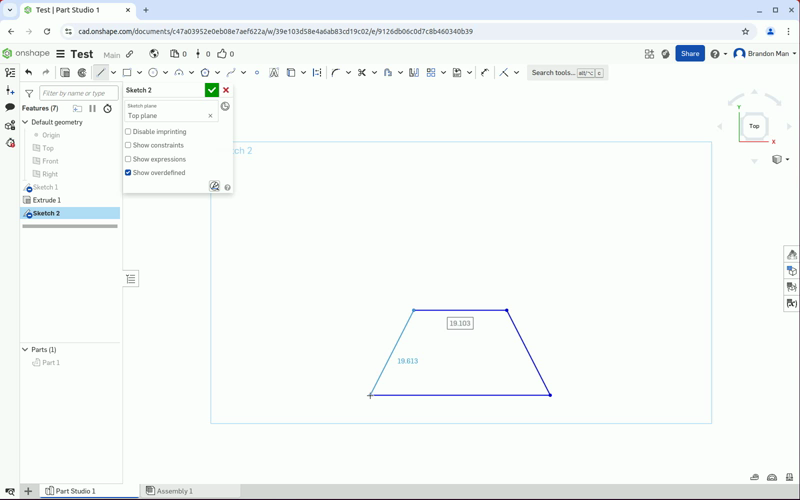
key_up(shift)
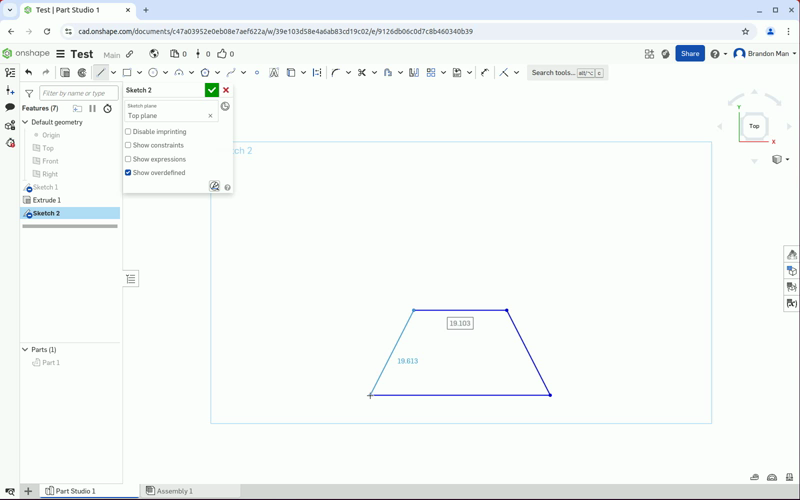
click(370, 395)
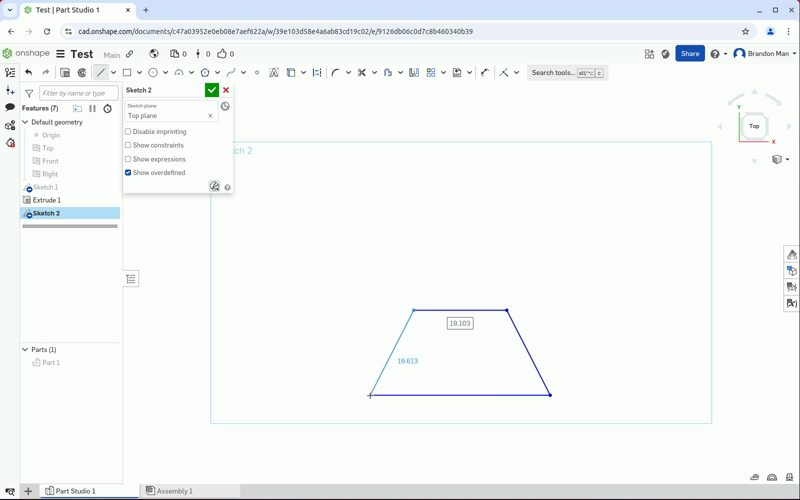
key(esc)
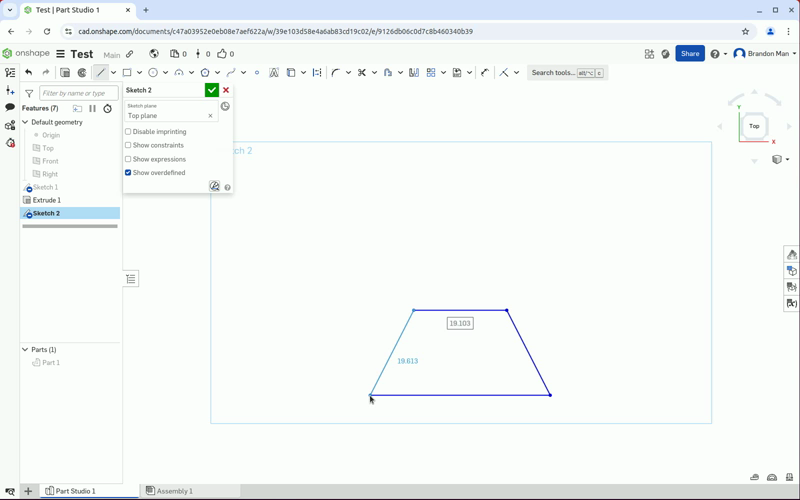
mouse_move(460, 319)
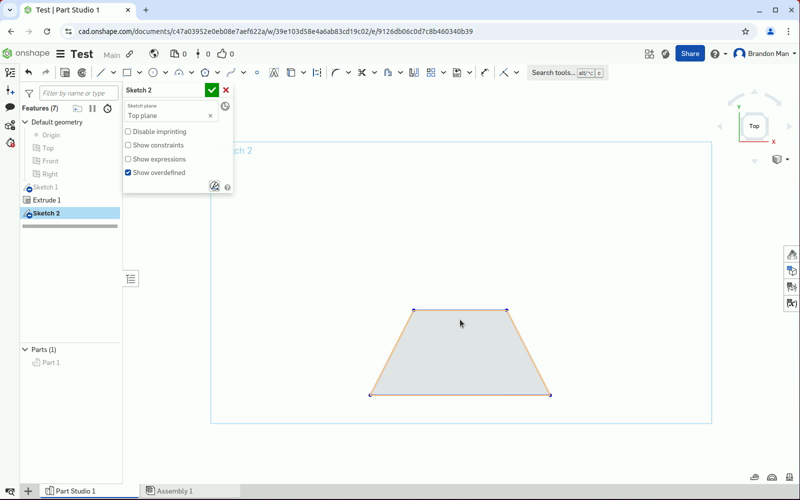
click(460, 319)
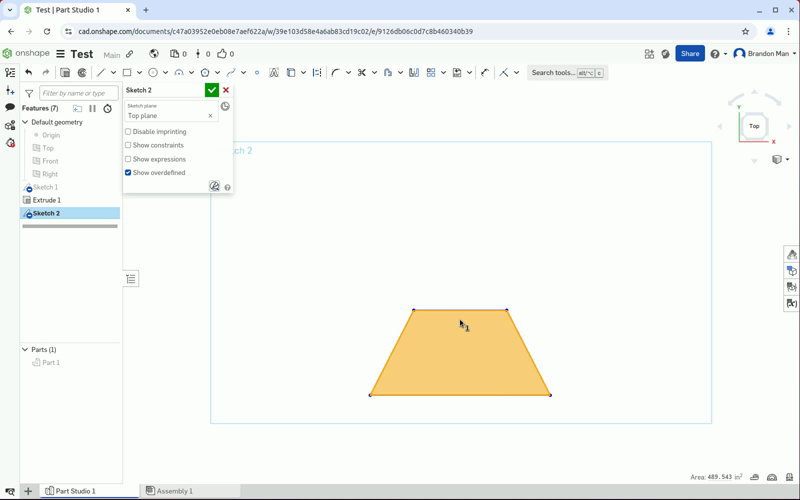
mouse_move(73, 352)
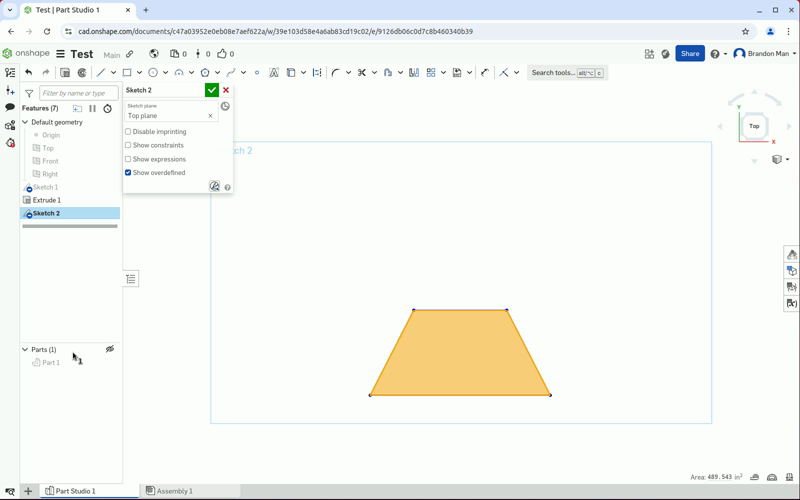
key(shift+y)
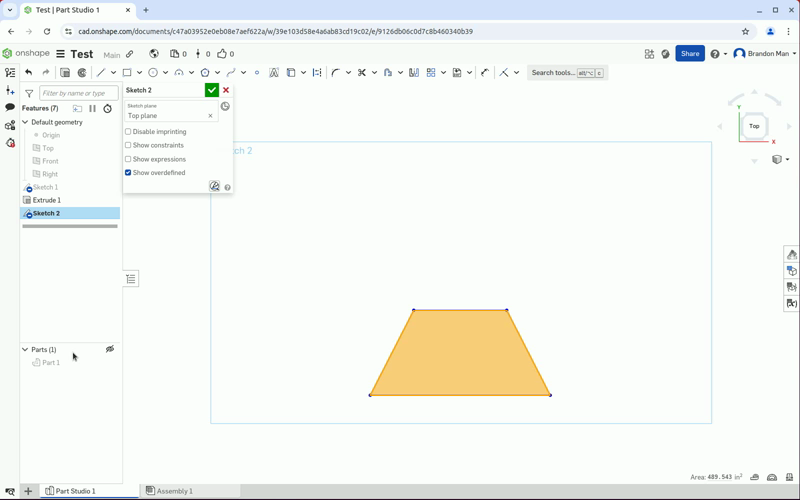
key(shift+e)
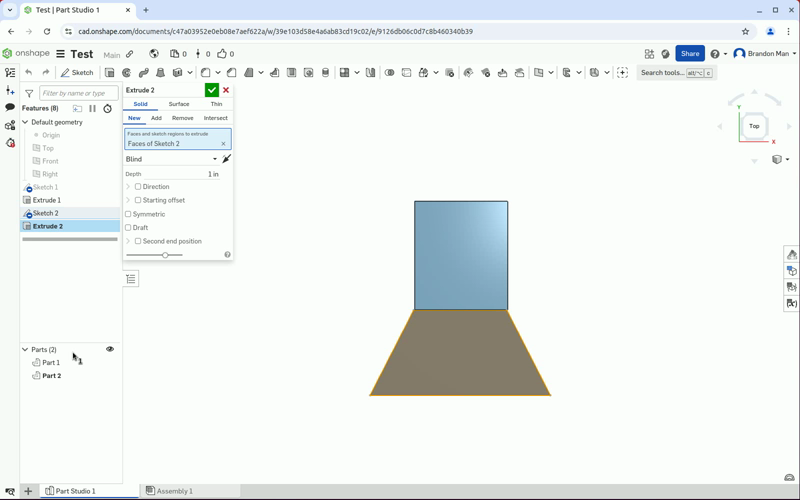
mouse_move(143, 106)
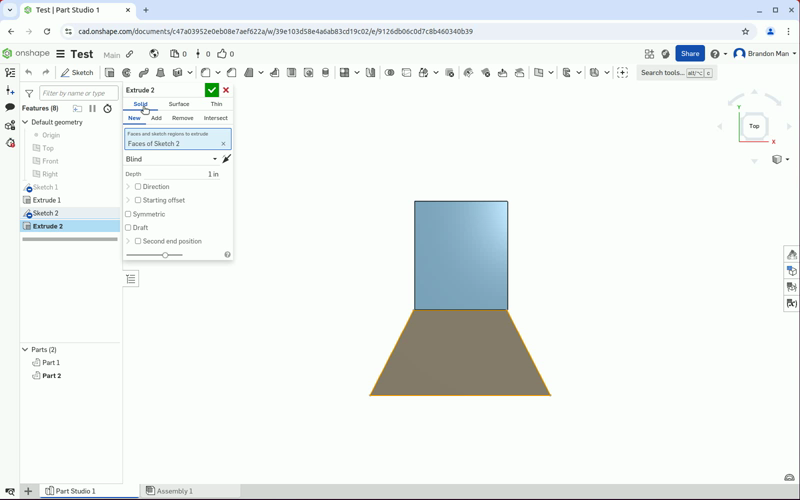
click(143, 106)
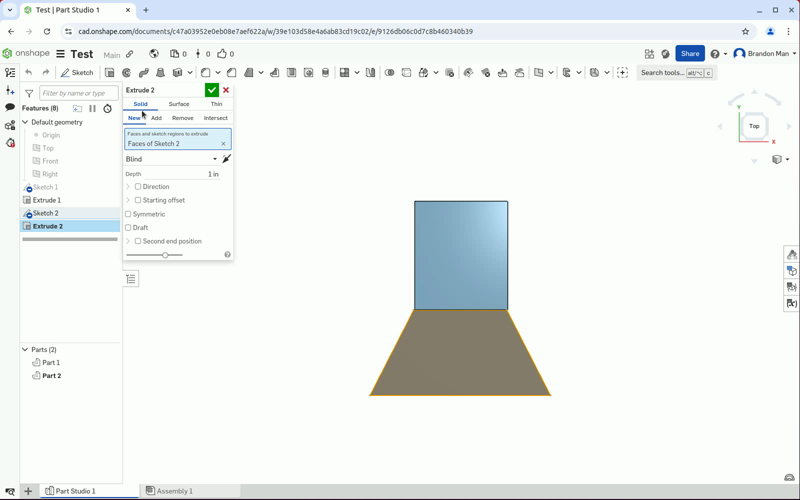
mouse_move(137, 120)
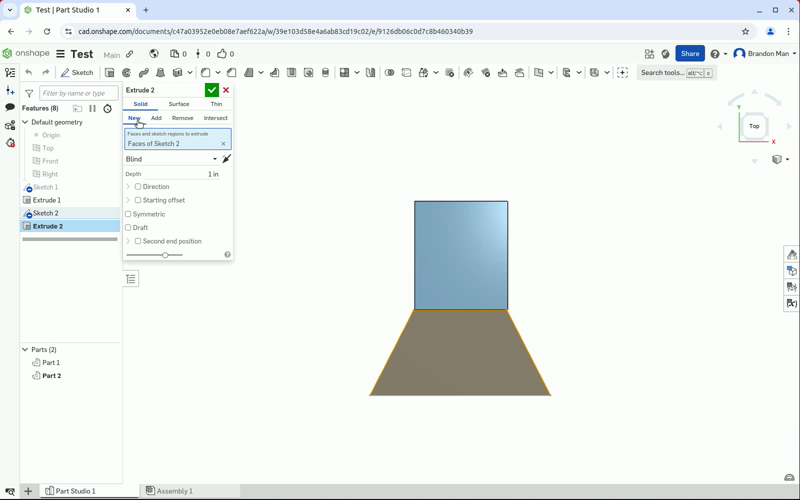
click(137, 120)
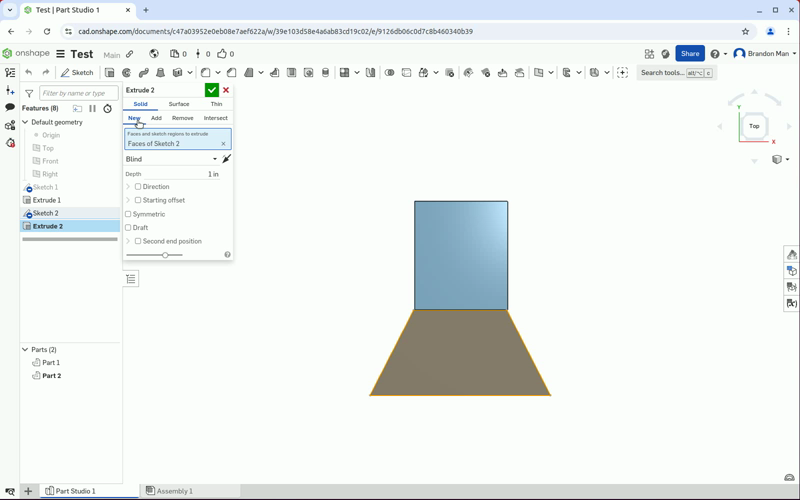
key(tab, 4)
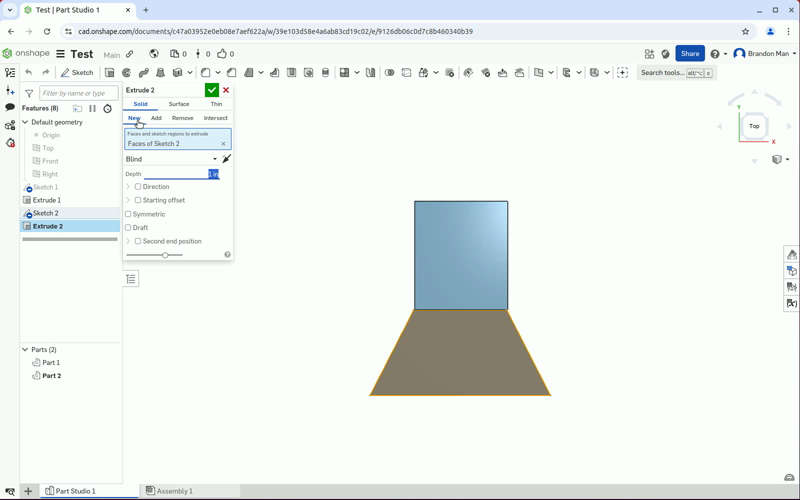
text(6.258)
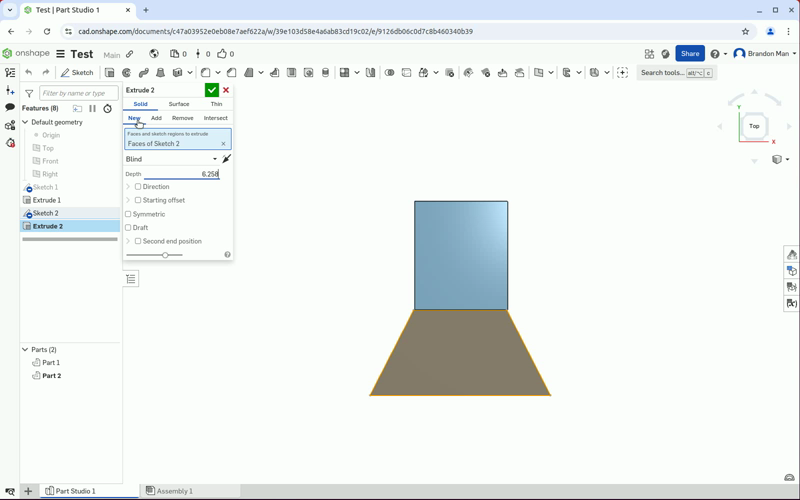
key(enter)
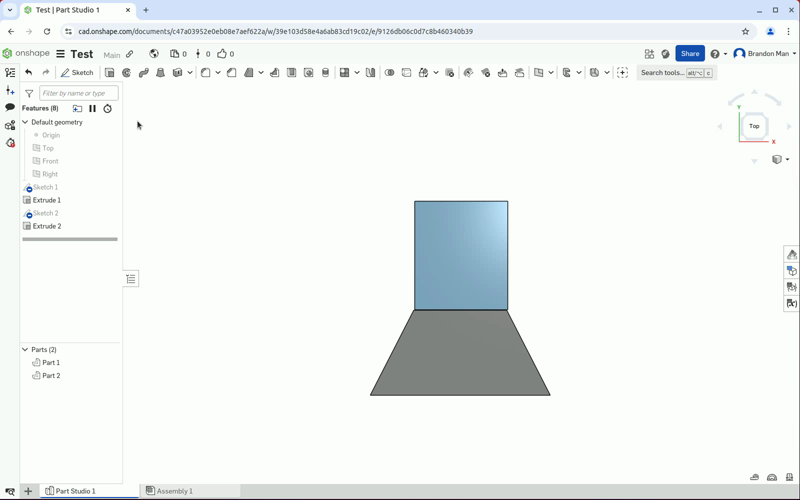
key(shift+h)
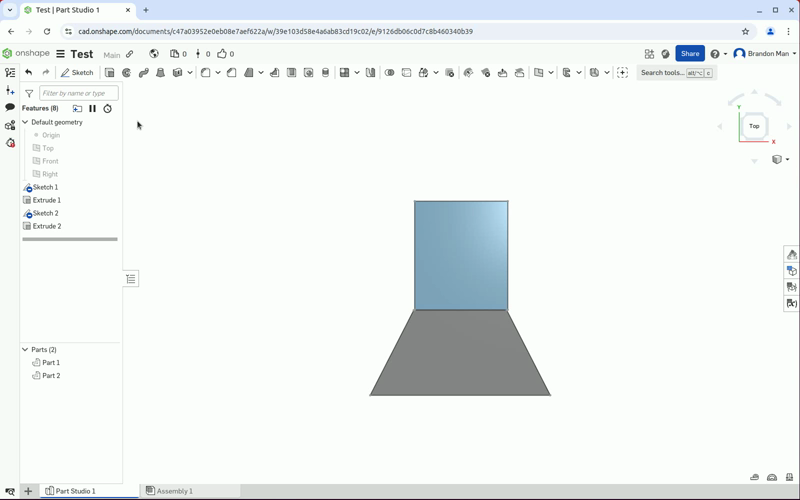
key(shift+h)
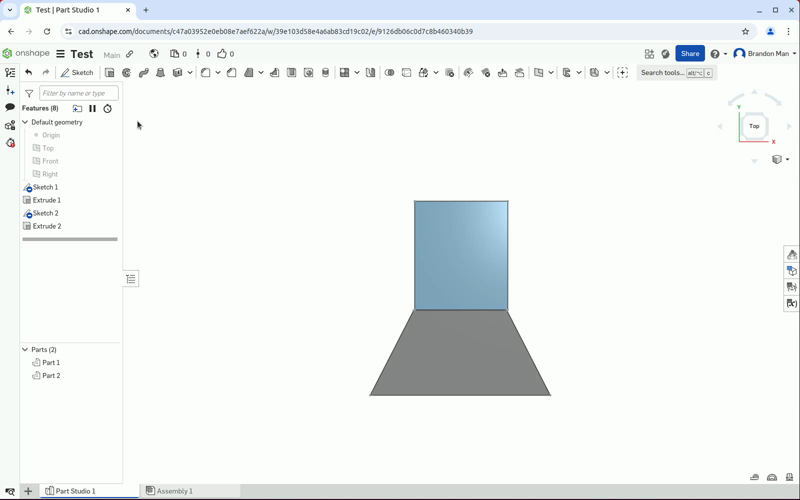
key(shift+7)
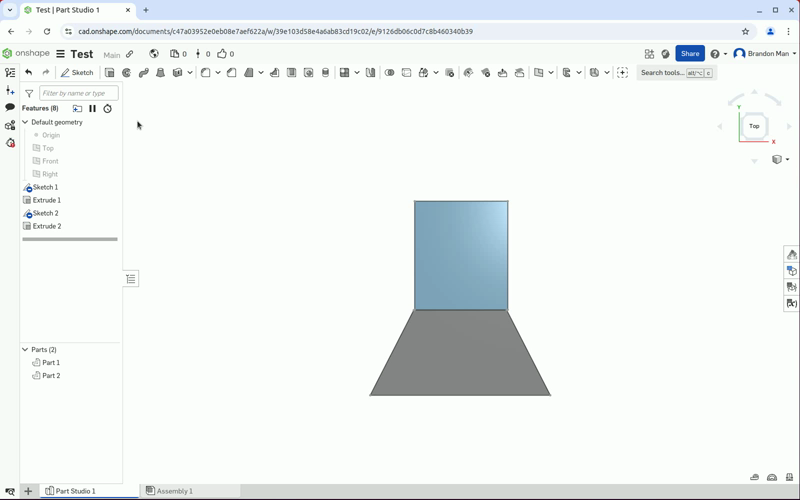
key(up, 3)
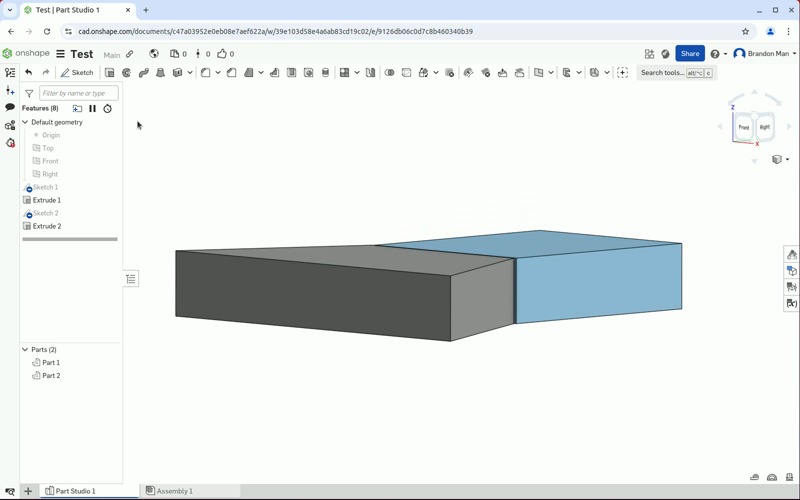
key(left, 3)
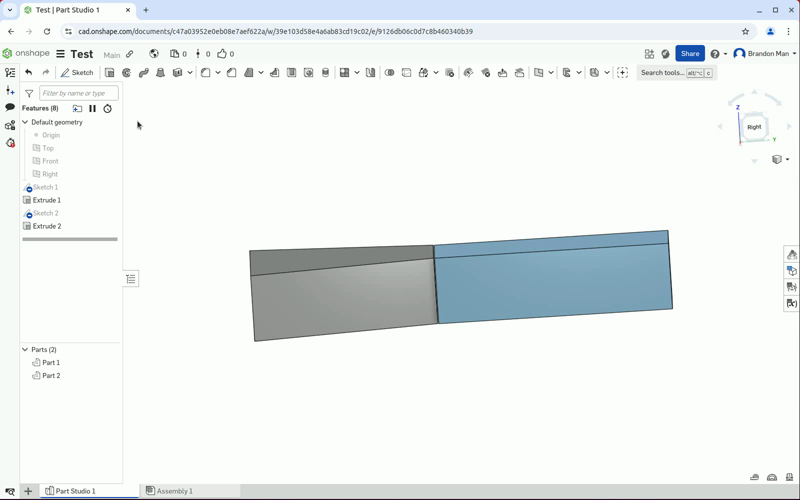
key(right, 3)
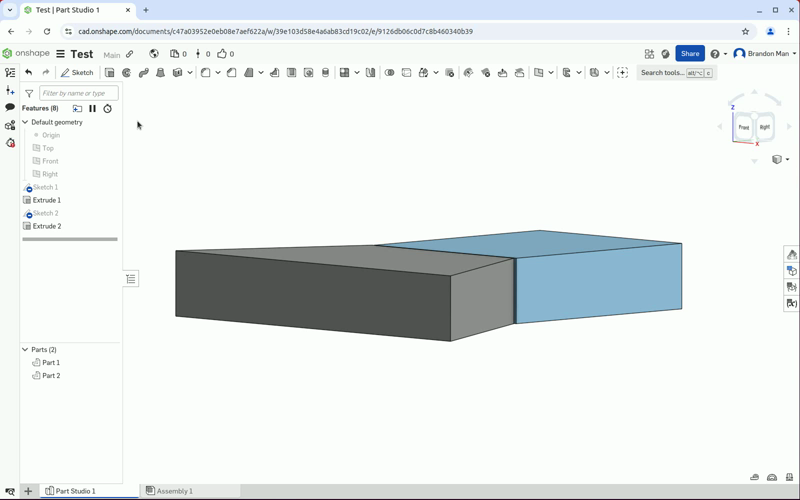
key(down, 3)
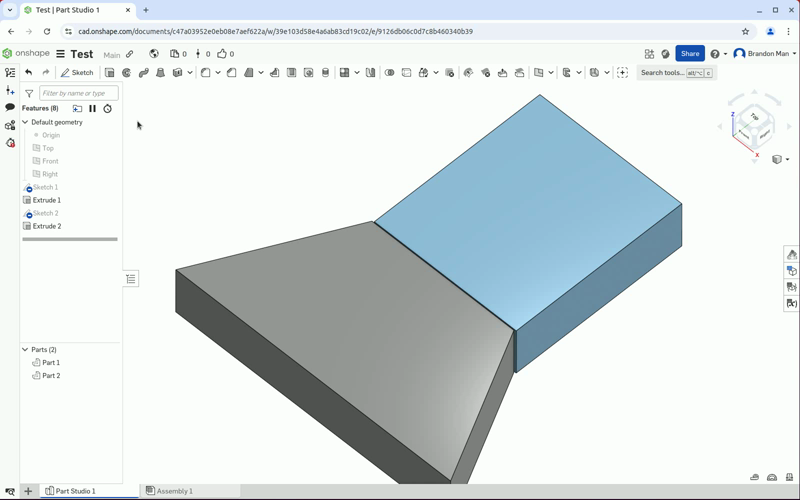
mouse_move(73, 189)
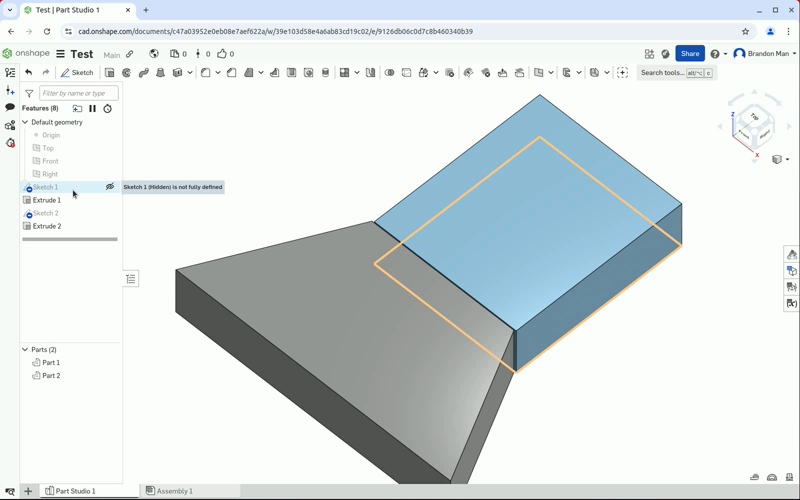
click(73, 189)